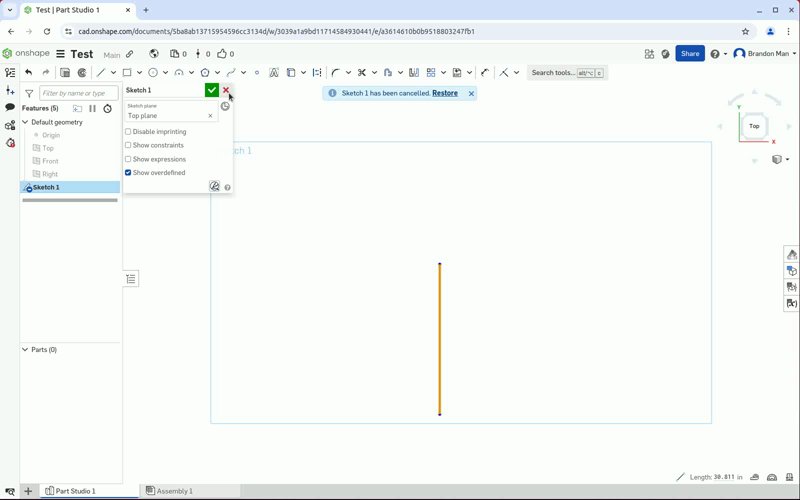
key(shift+h)
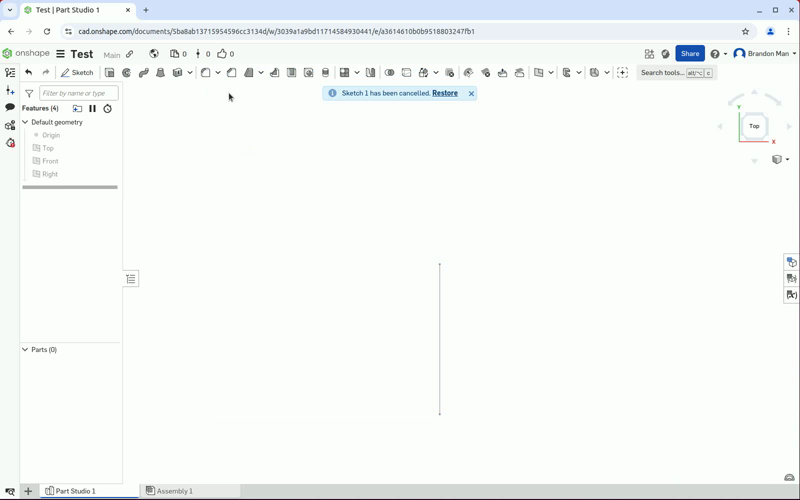
key(shift+s)
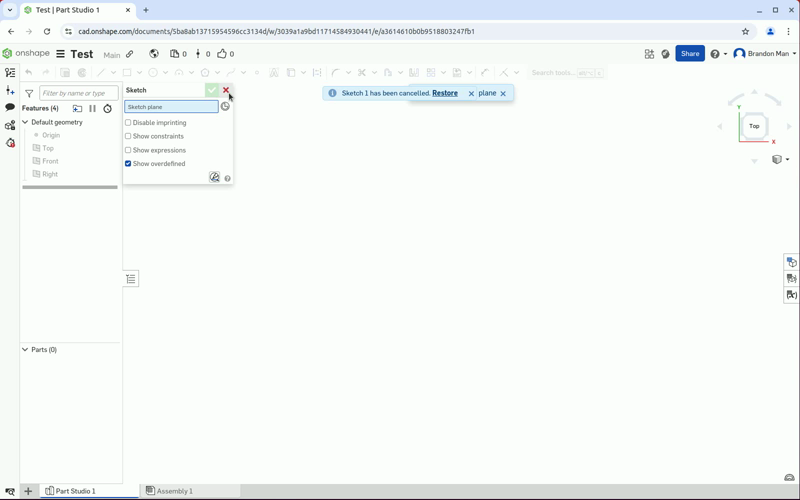
mouse_move(73, 150)
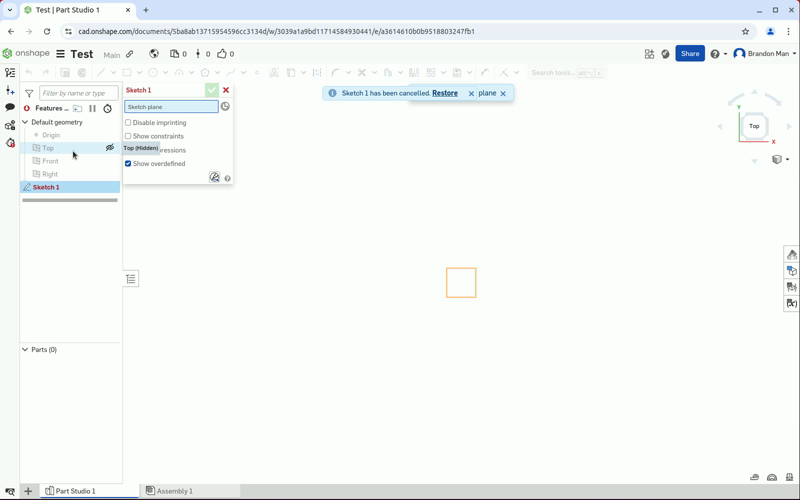
click(73, 150)
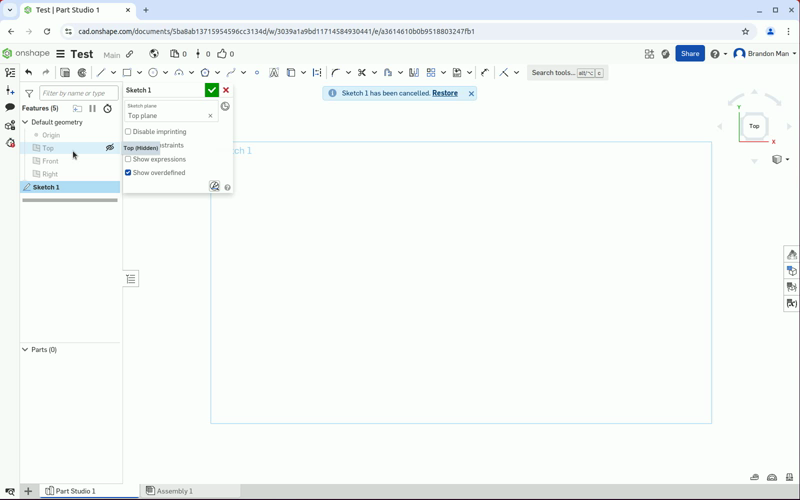
mouse_move(73, 352)
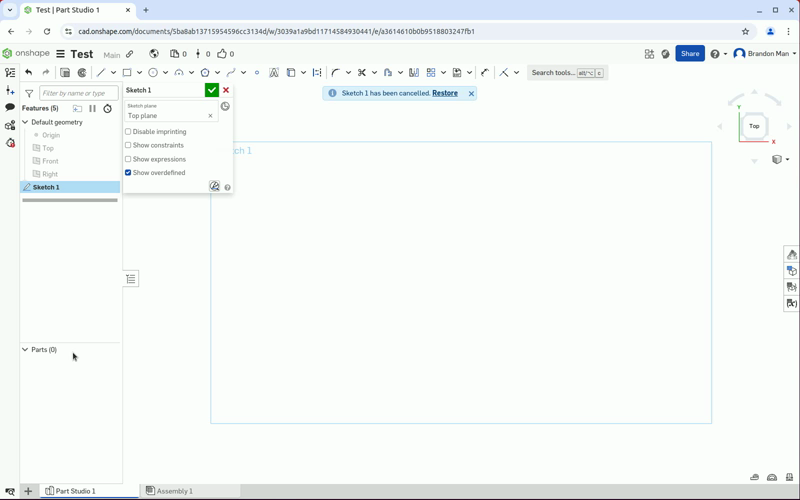
key(y)
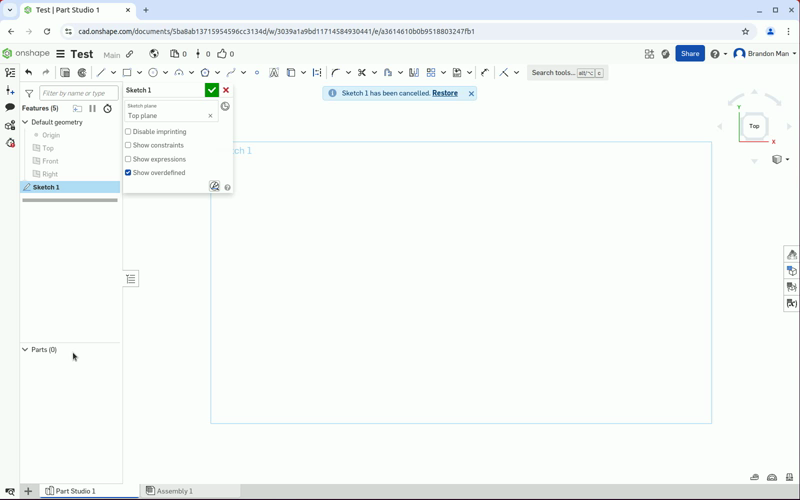
key(l)
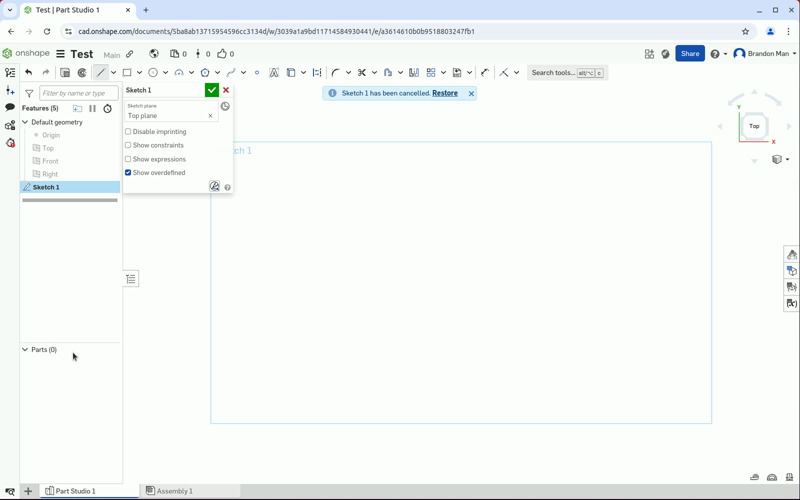
key_down(shift)
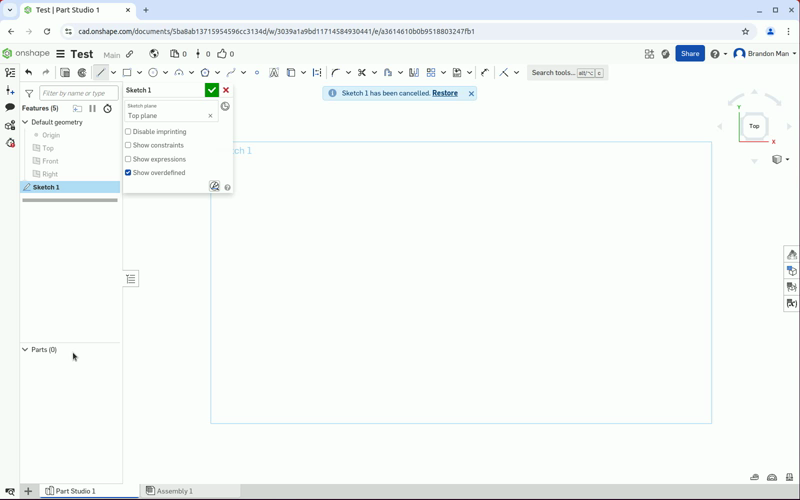
mouse_move(423, 245)
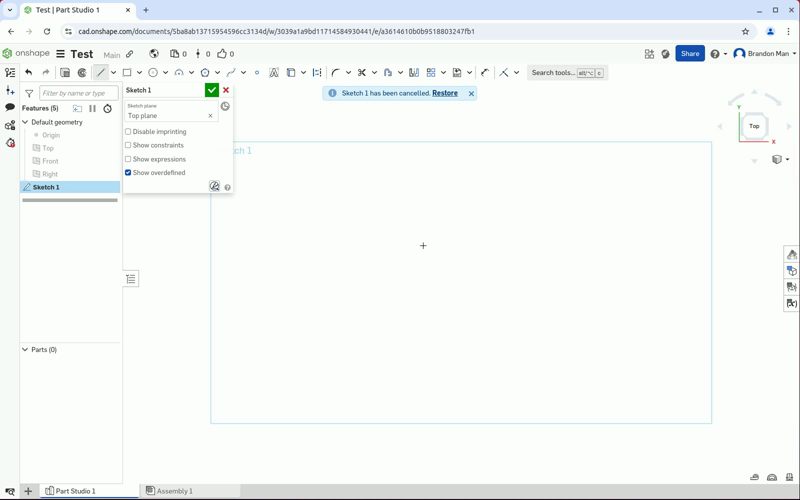
click(423, 245)
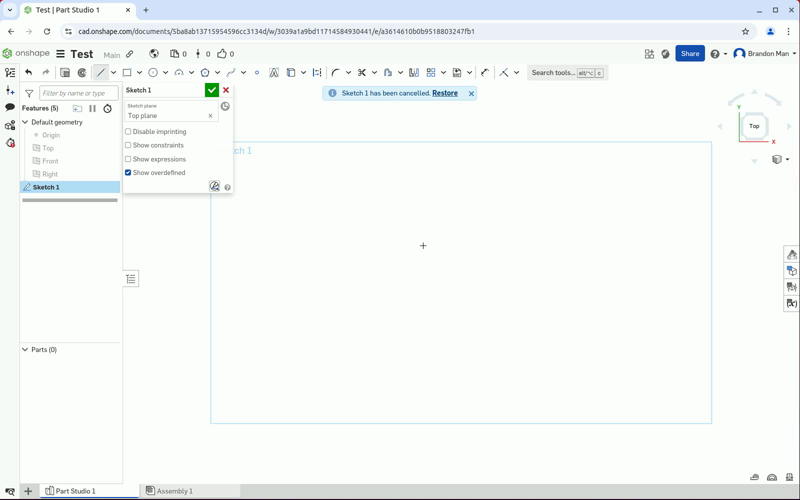
key_up(shift)
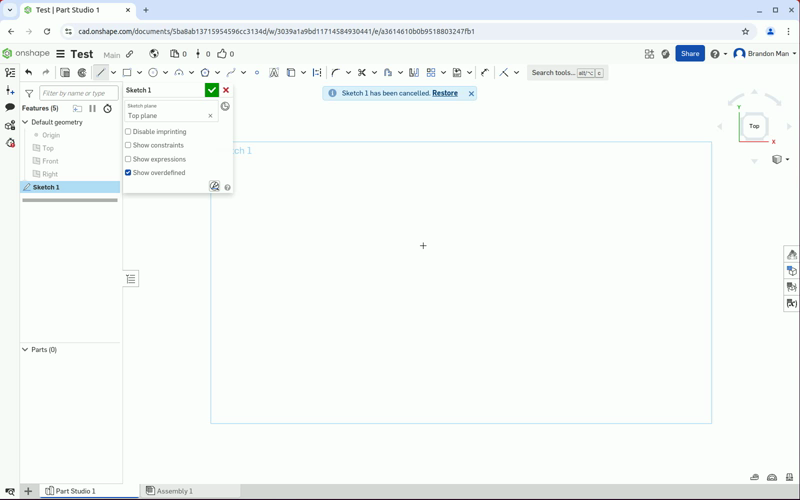
key_down(shift)
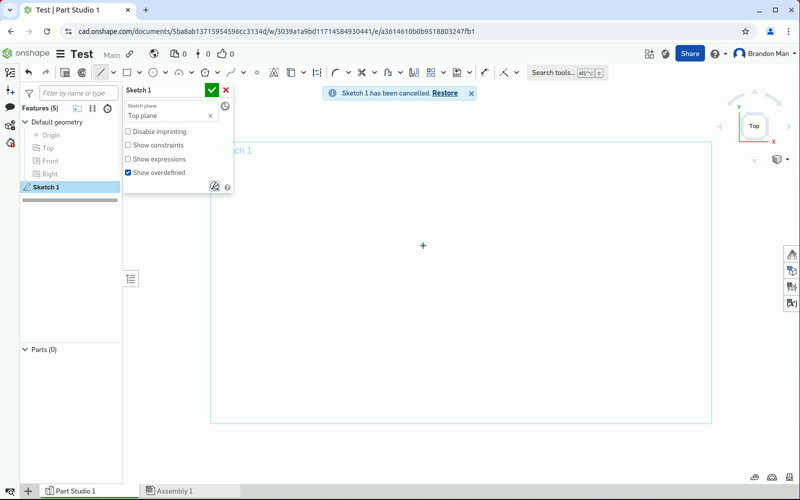
mouse_move(453, 245)
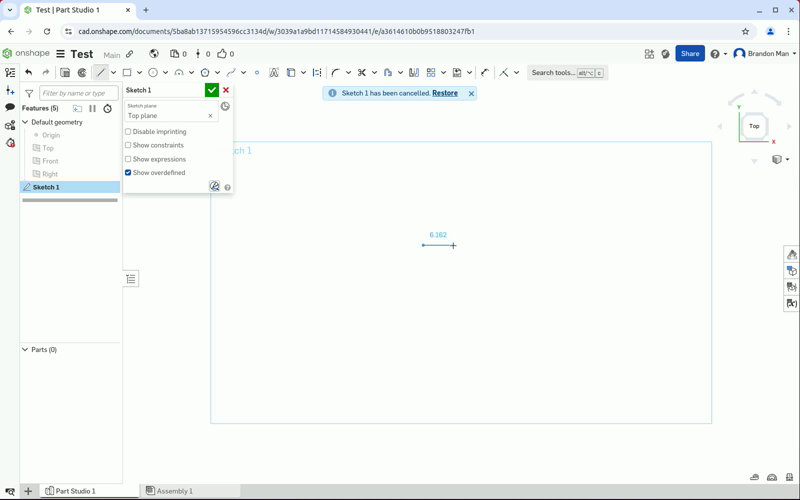
mouse_move(461, 245)
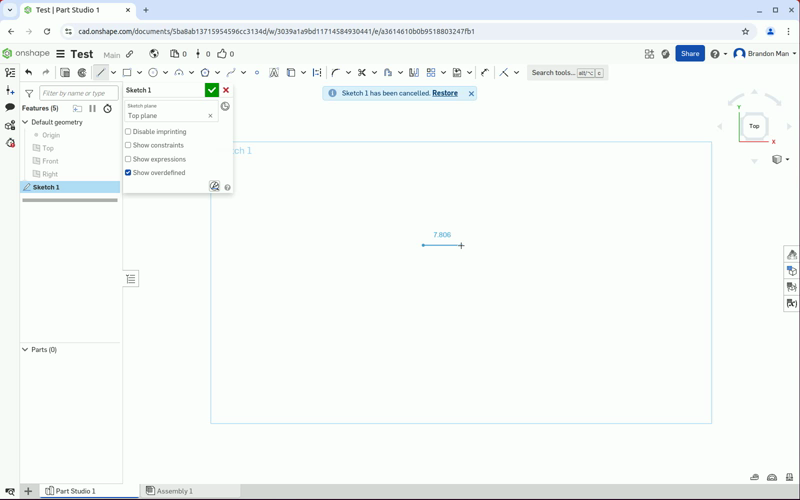
click(461, 245)
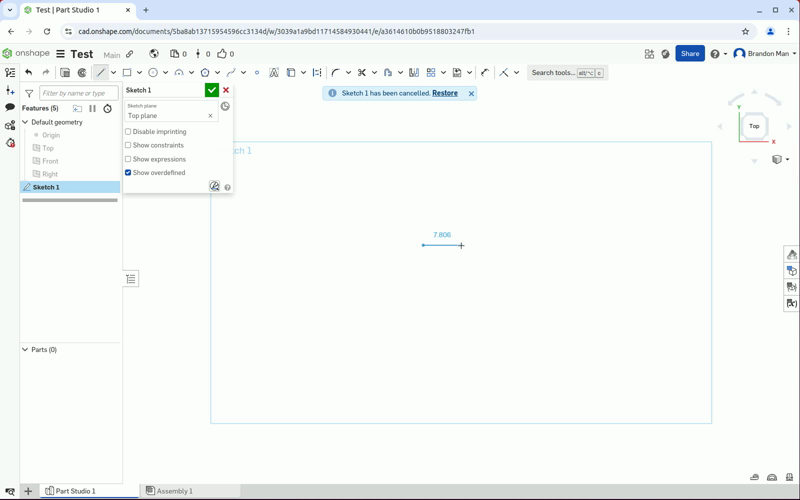
key_up(shift)
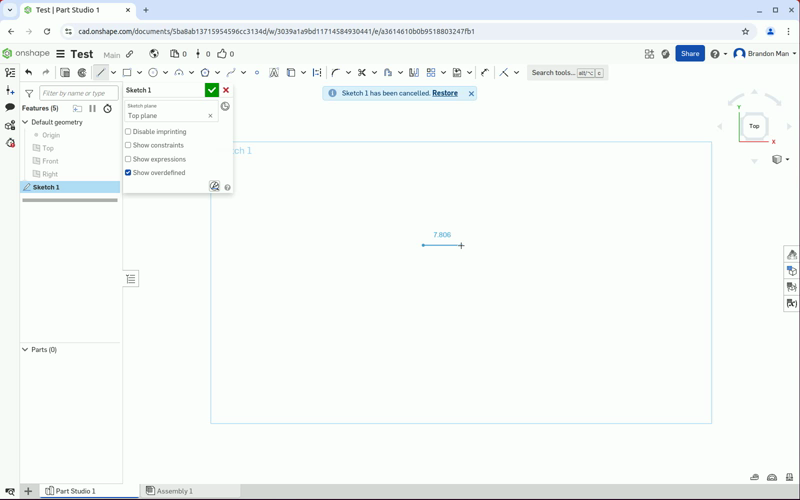
key_down(shift)
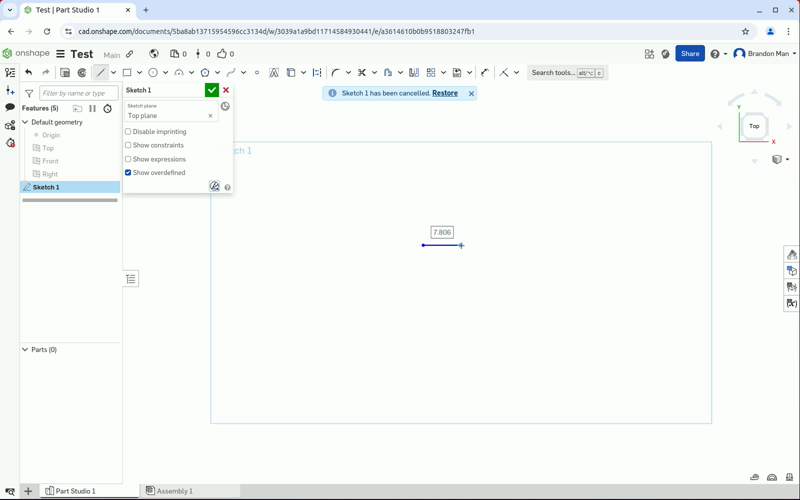
mouse_move(491, 245)
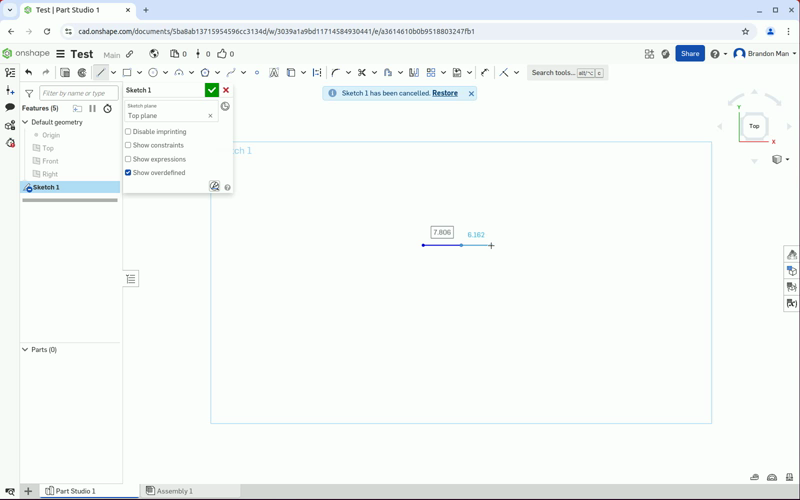
mouse_move(498, 245)
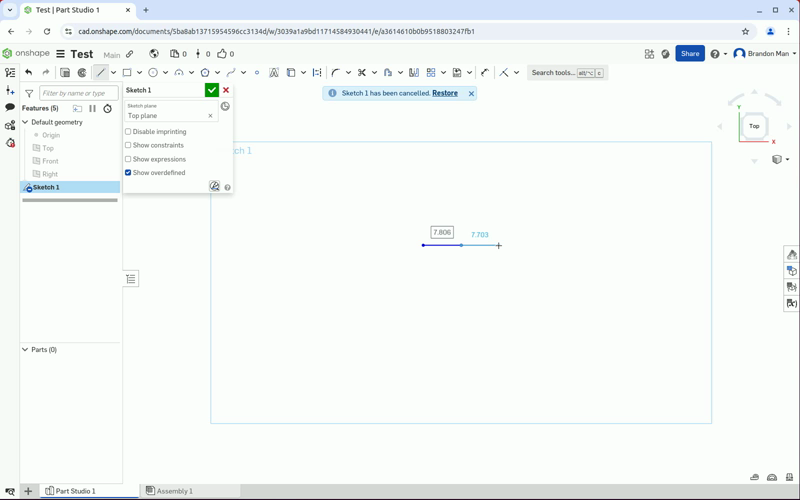
click(498, 245)
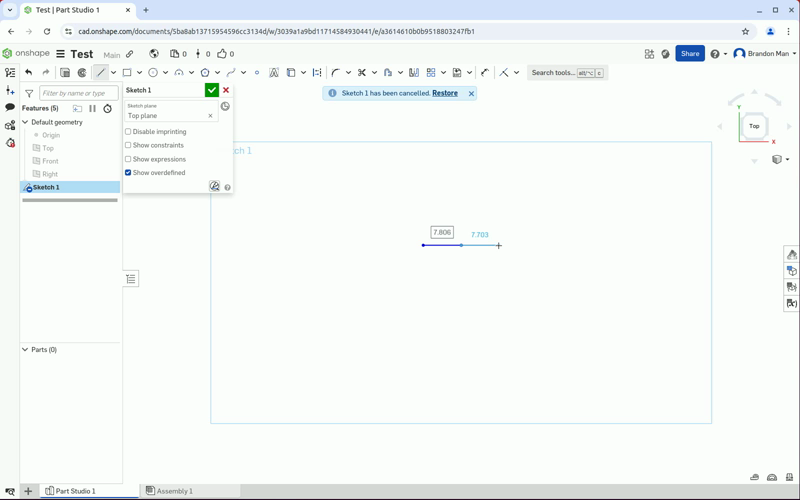
key_up(shift)
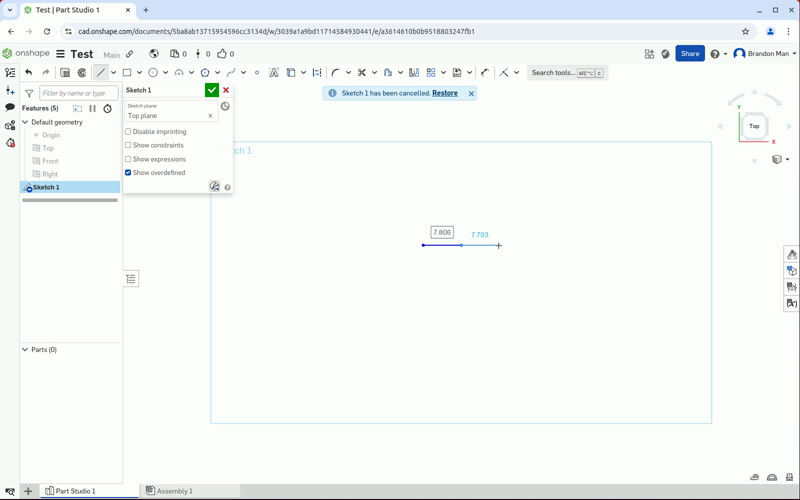
key_down(shift)
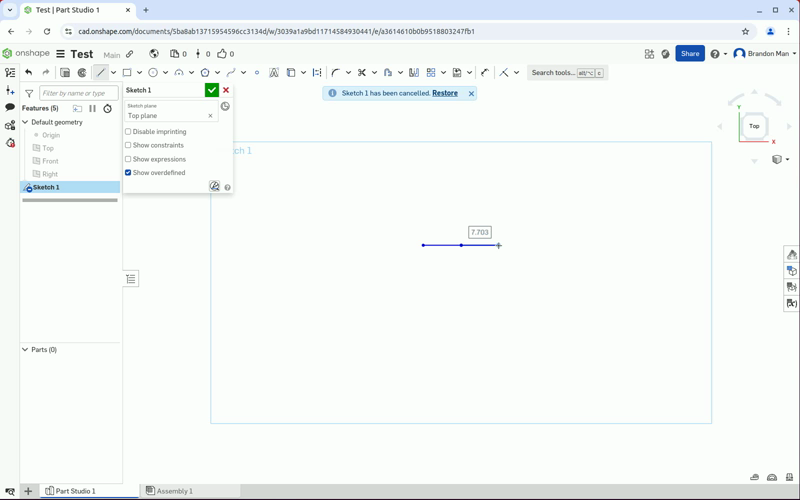
mouse_move(498, 170)
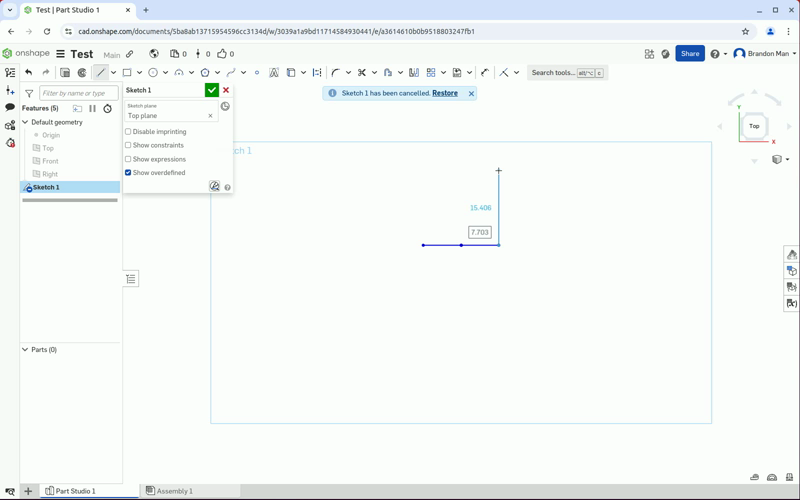
click(498, 170)
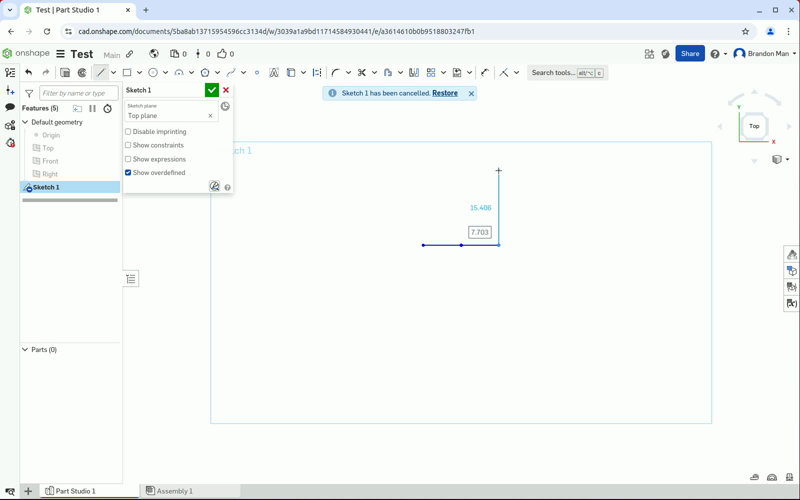
key_up(shift)
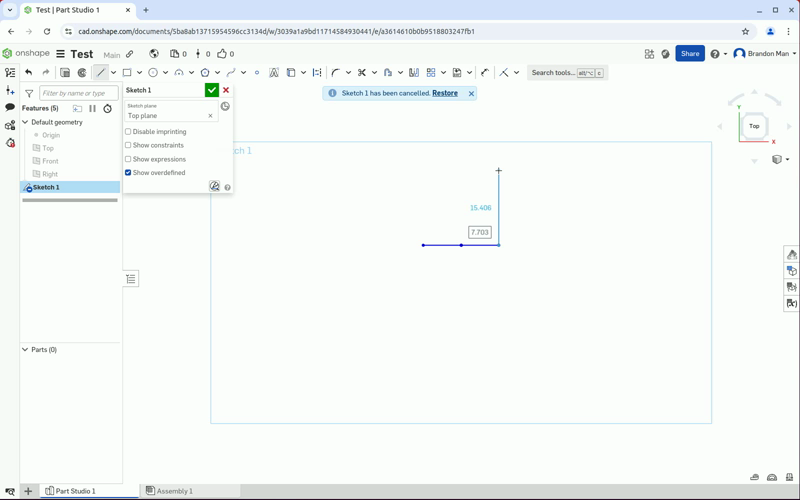
key_down(shift)
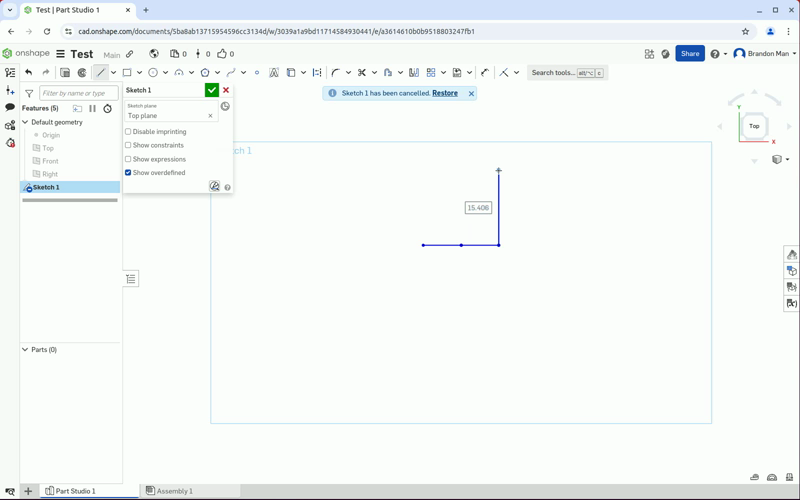
mouse_move(423, 170)
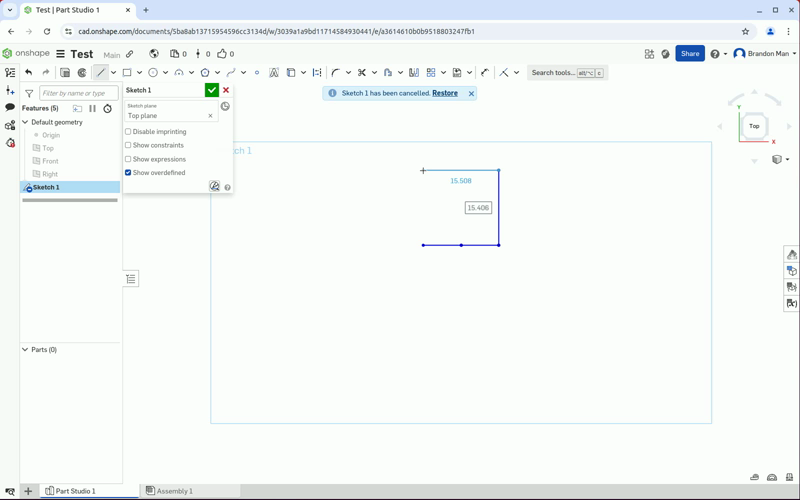
click(423, 170)
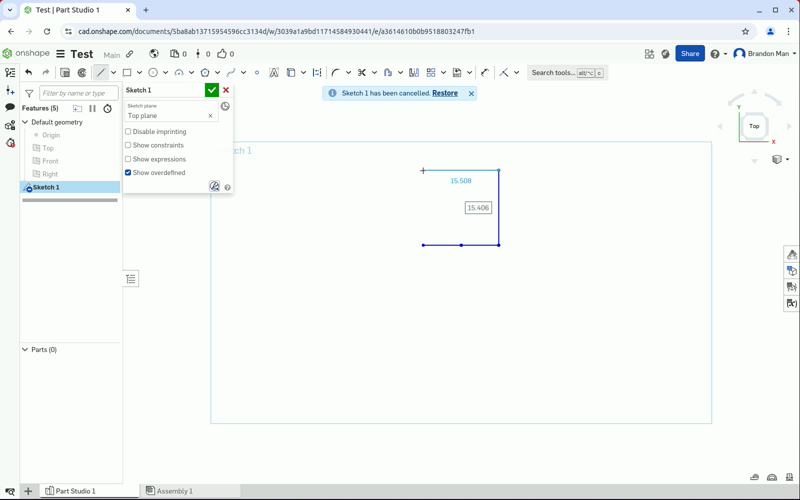
key_up(shift)
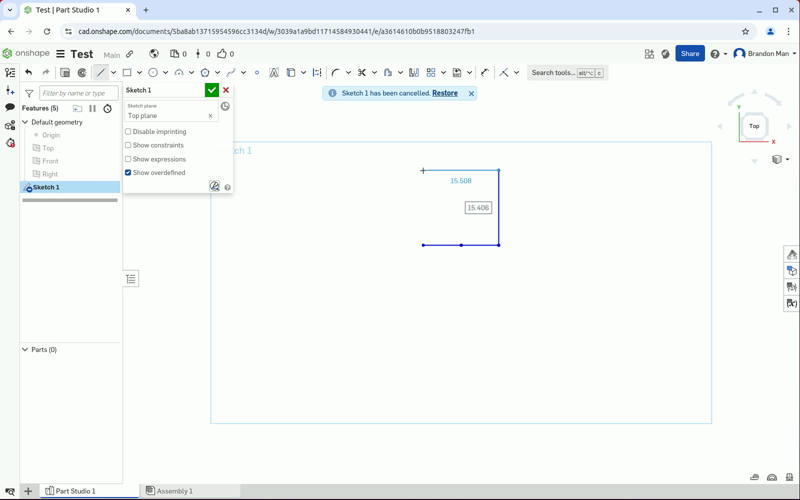
key_down(shift)
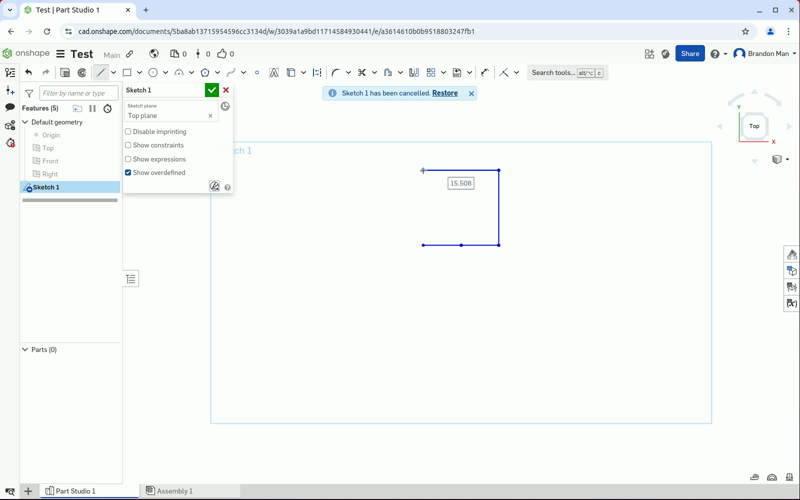
mouse_move(423, 245)
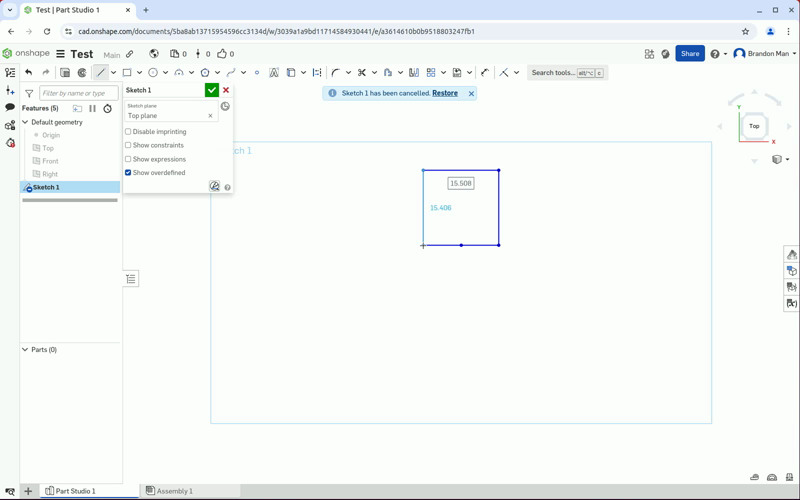
key_up(shift)
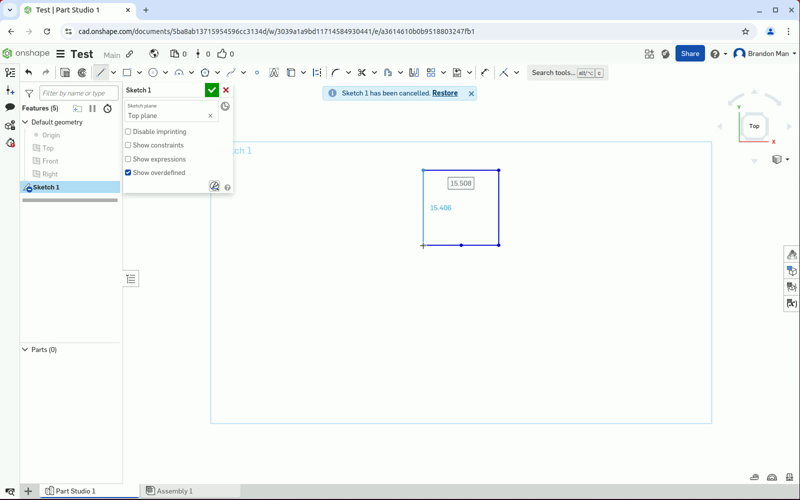
click(423, 245)
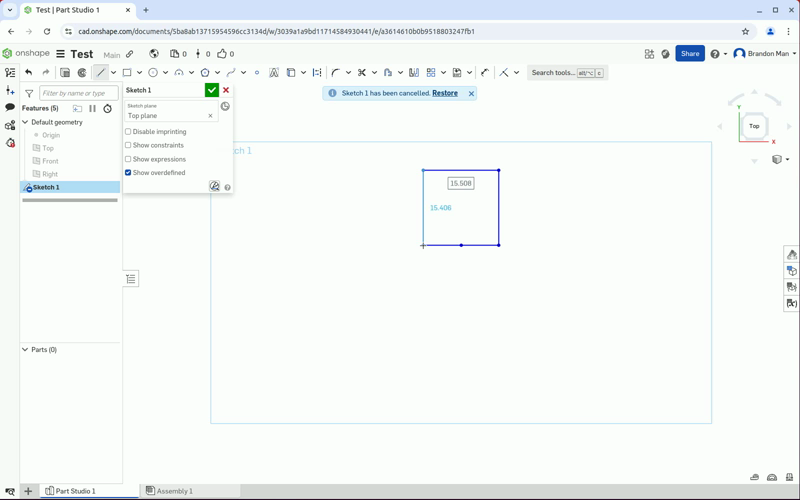
key(esc)
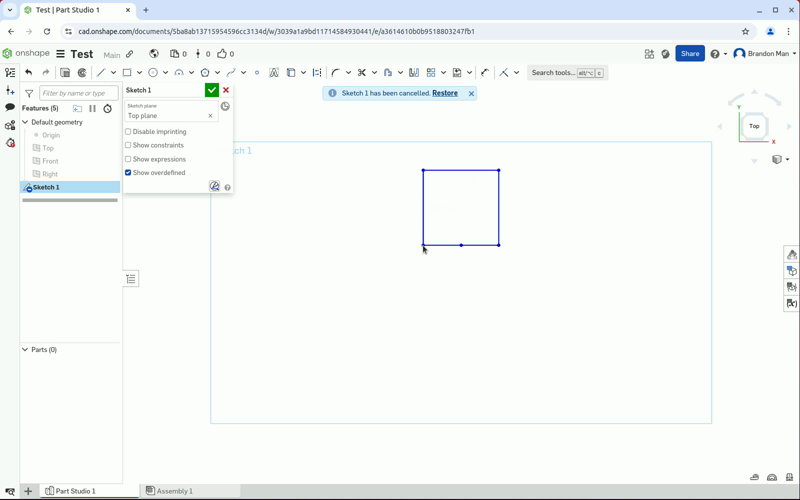
mouse_move(468, 174)
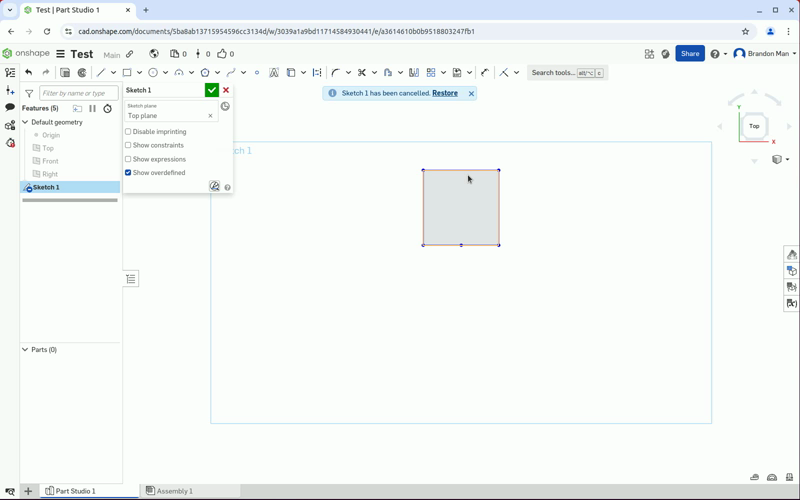
click(468, 174)
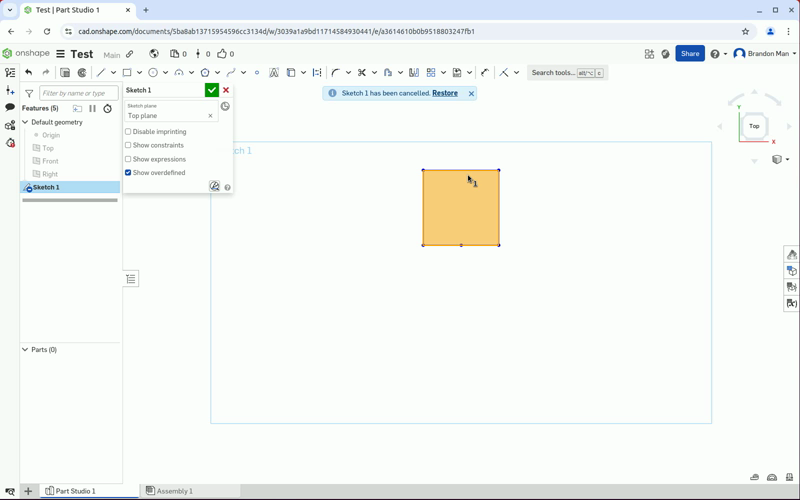
mouse_move(73, 352)
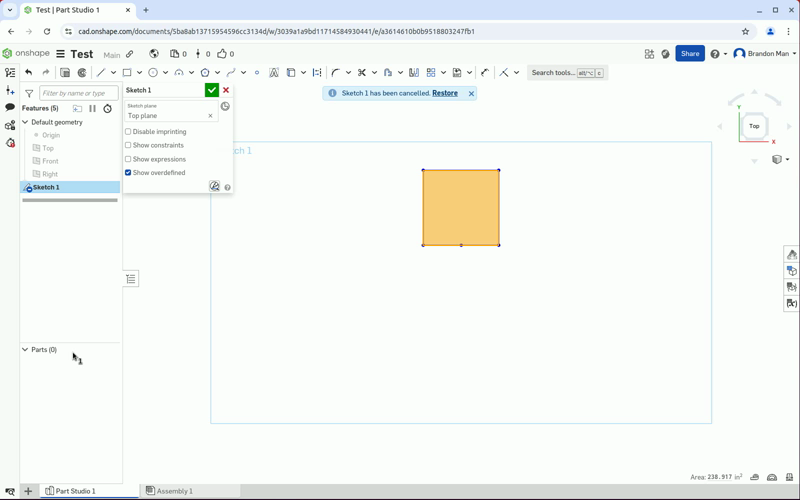
key(shift+y)
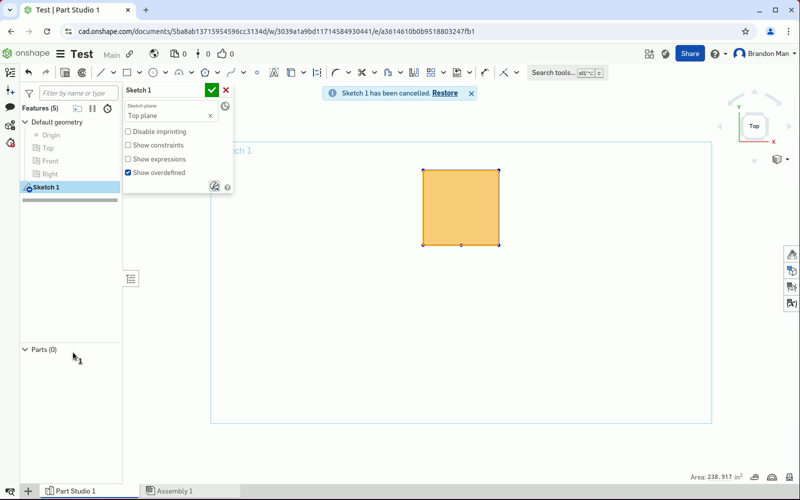
key(shift+e)
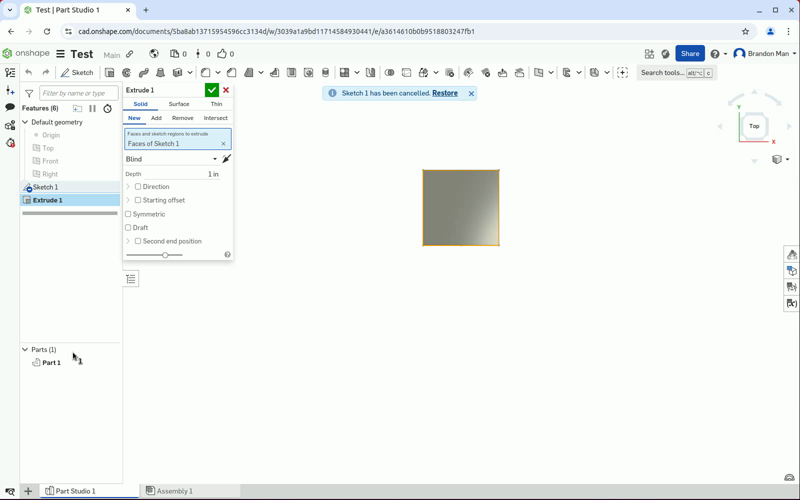
mouse_move(143, 106)
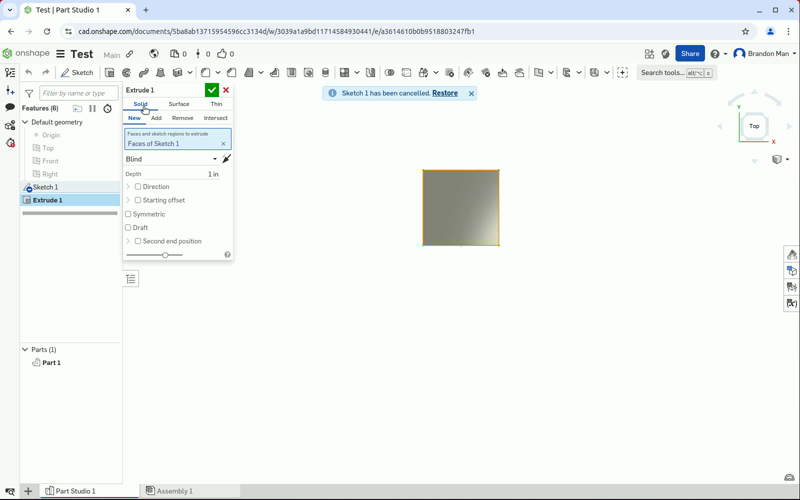
click(143, 106)
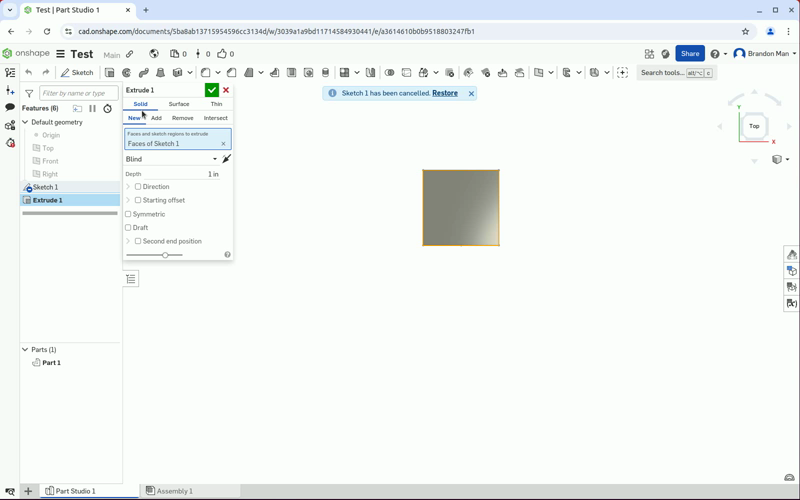
mouse_move(137, 120)
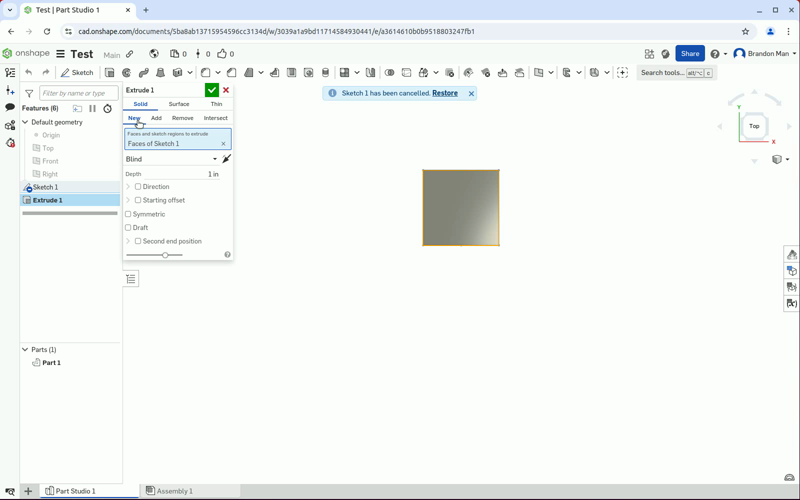
click(137, 120)
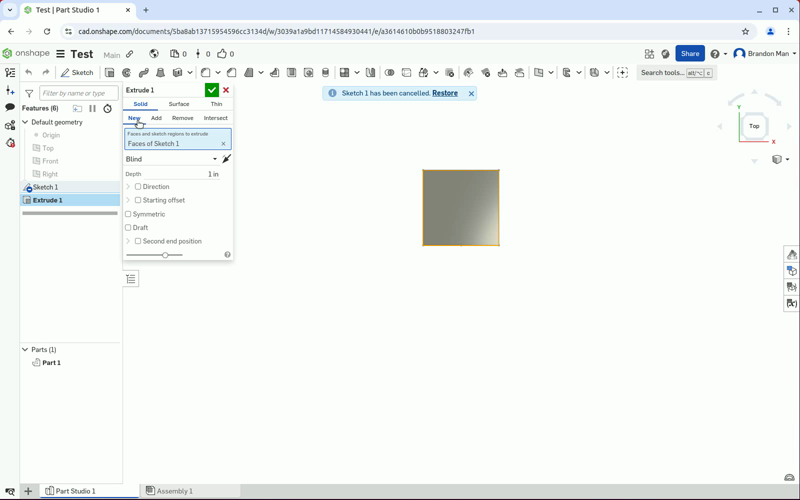
key(tab, 4)
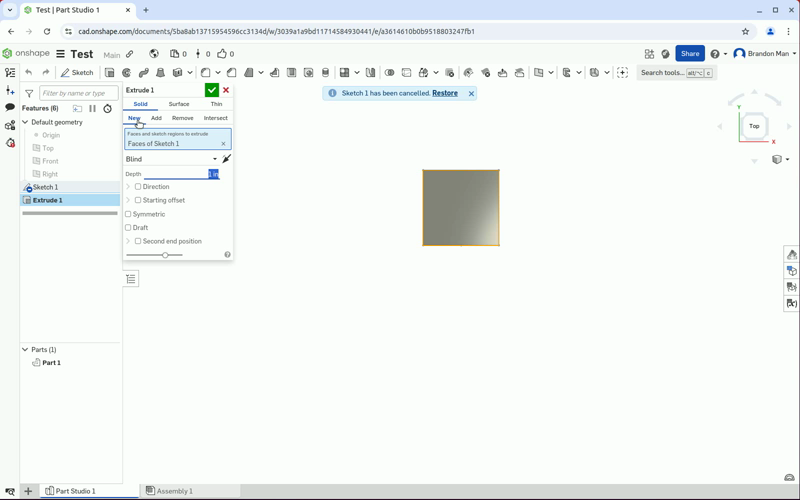
text(-23.108)
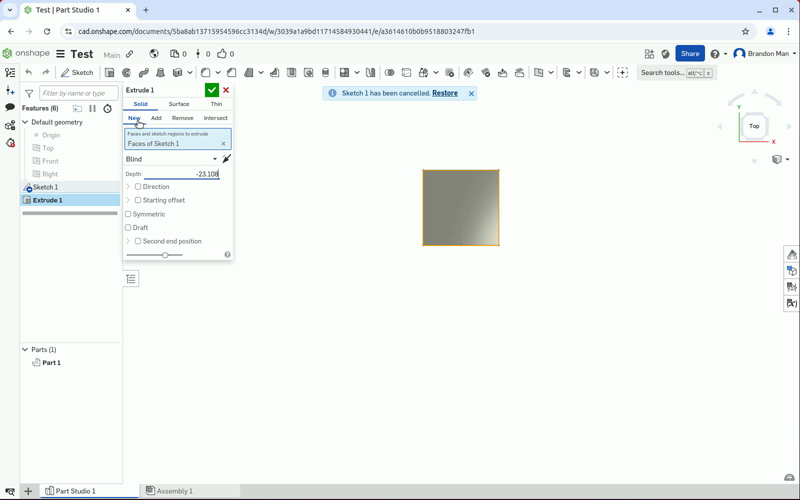
key(tab, 3)
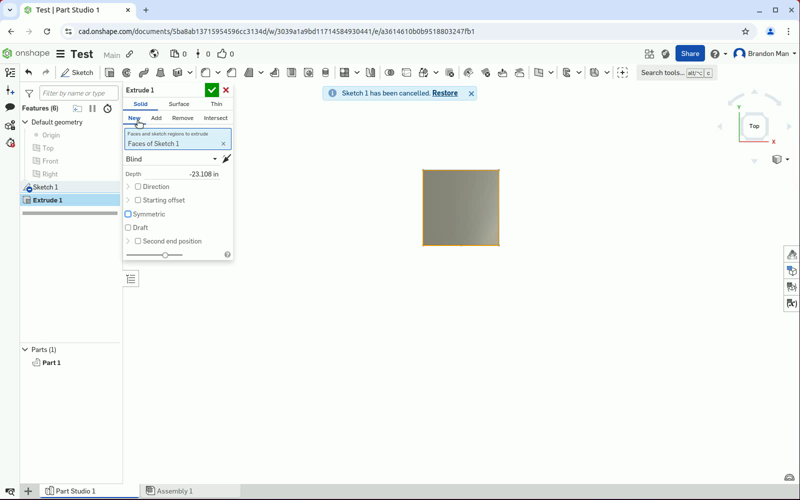
key(space)
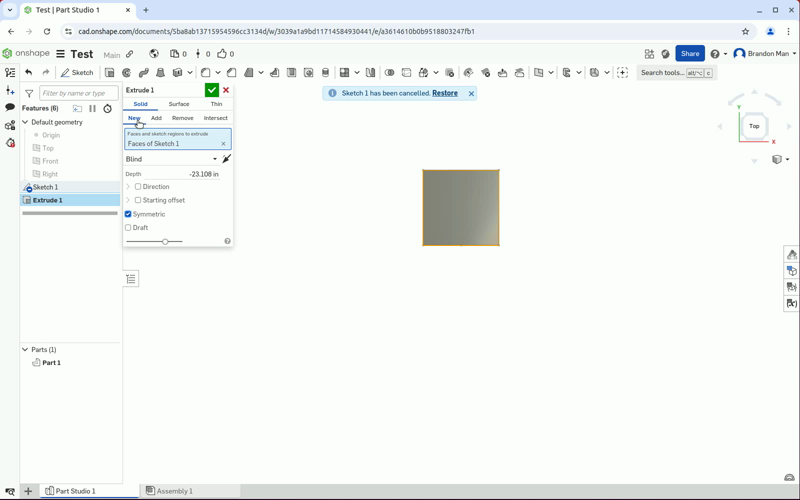
key(enter)
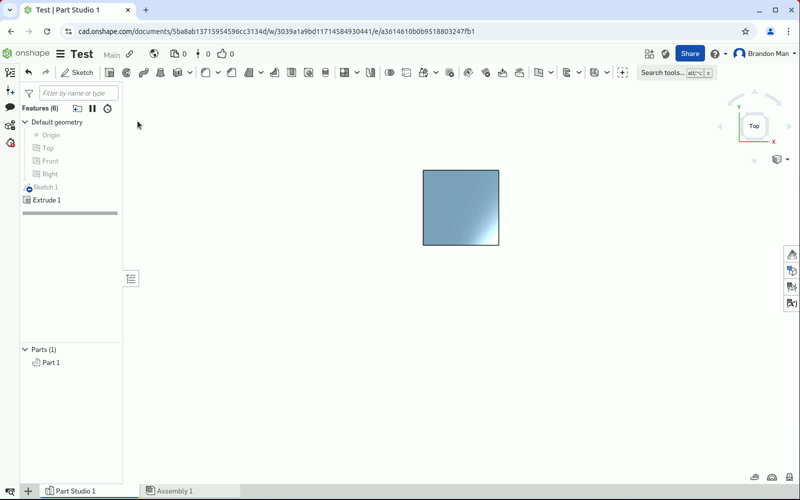
key(shift+h)
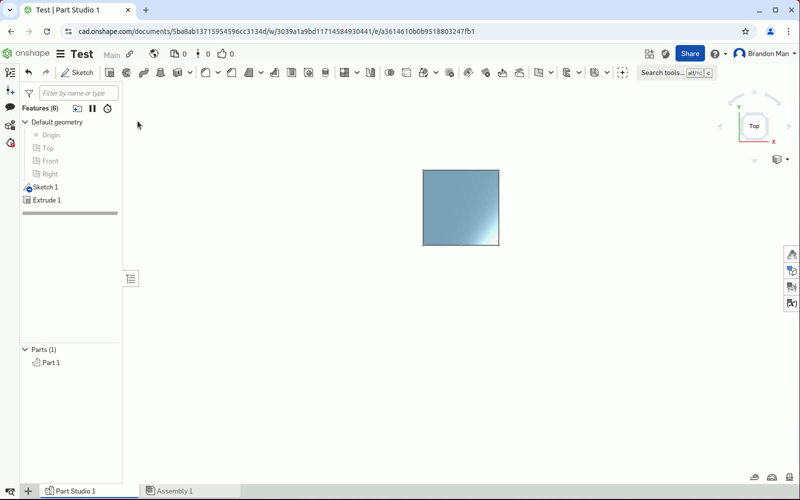
key(shift+h)
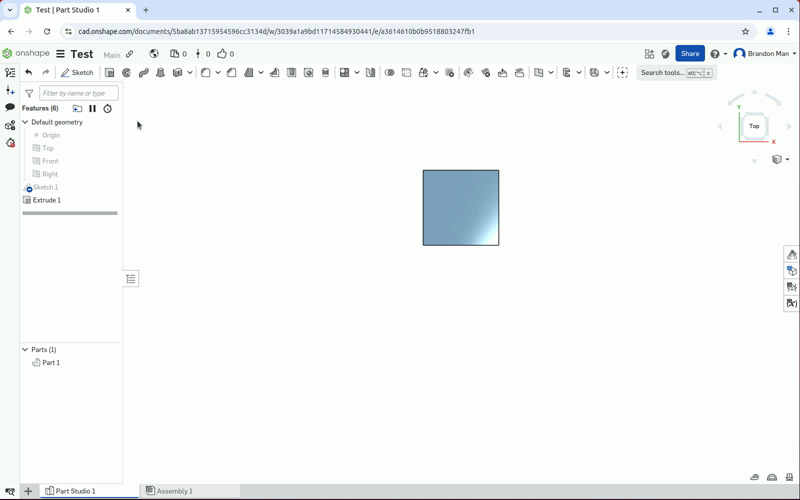
mouse_move(73, 189)
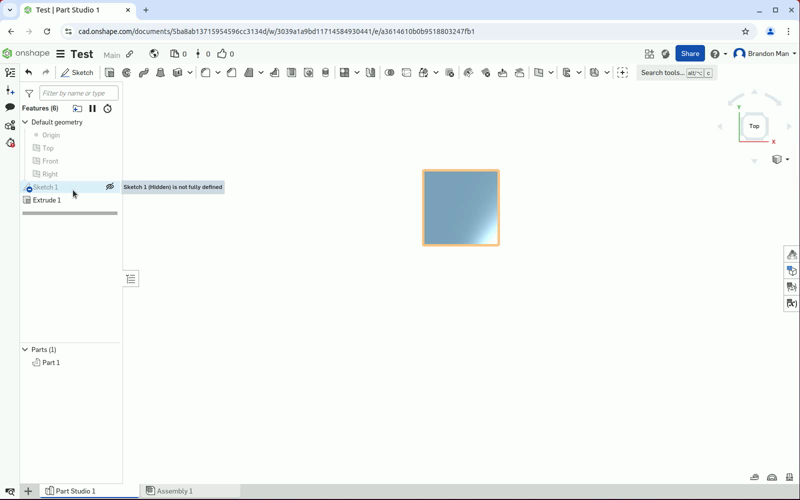
click(73, 189)
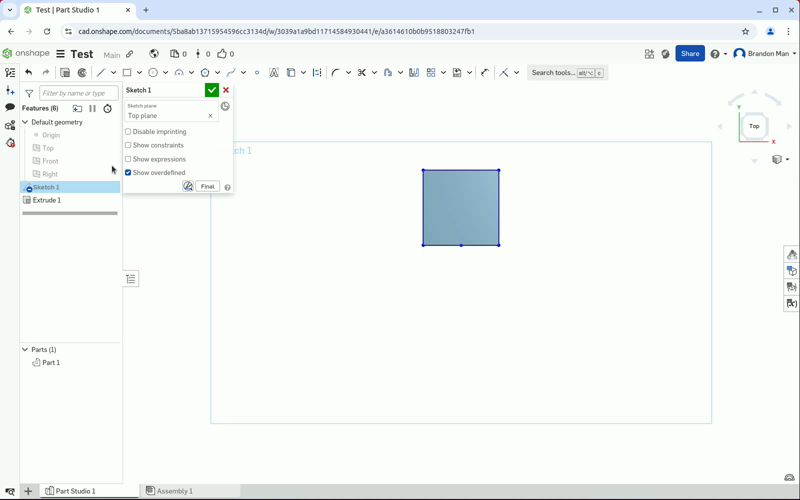
mouse_move(229, 92)
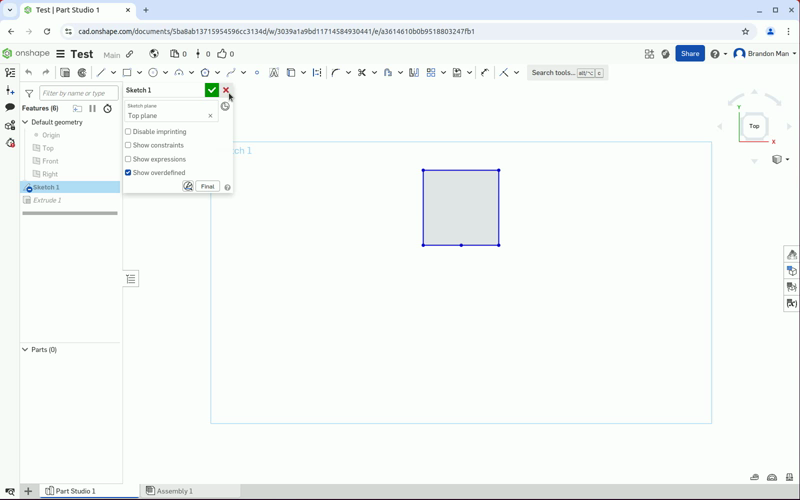
click(229, 92)
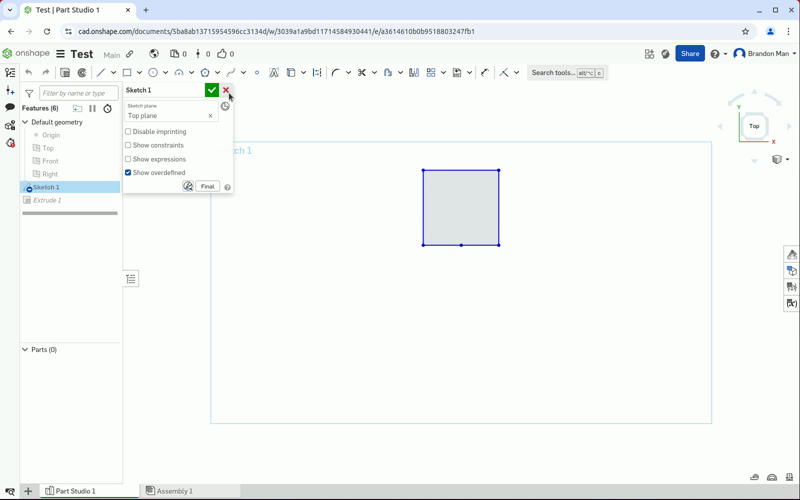
key(shift+s)
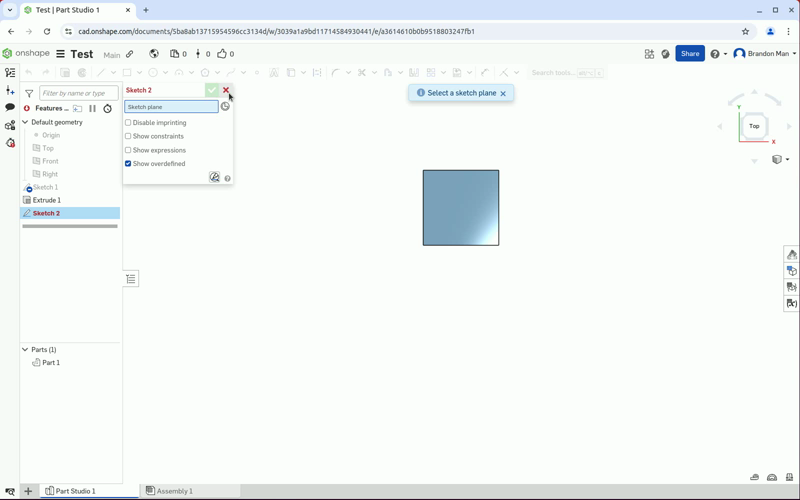
mouse_move(73, 150)
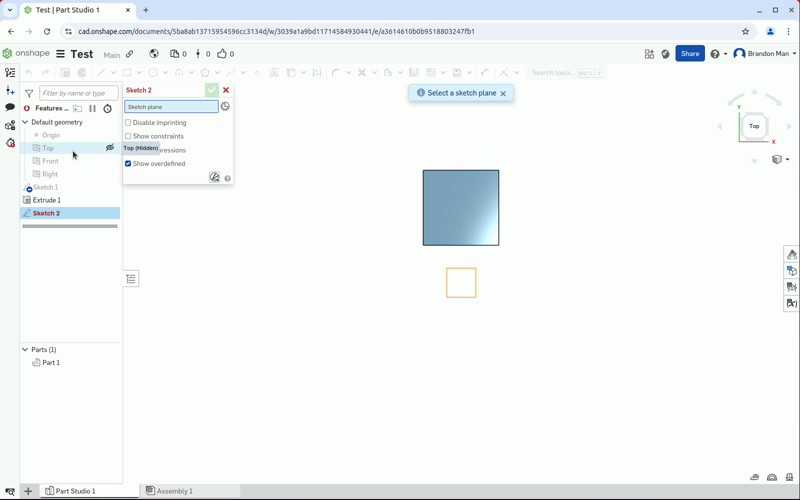
click(73, 150)
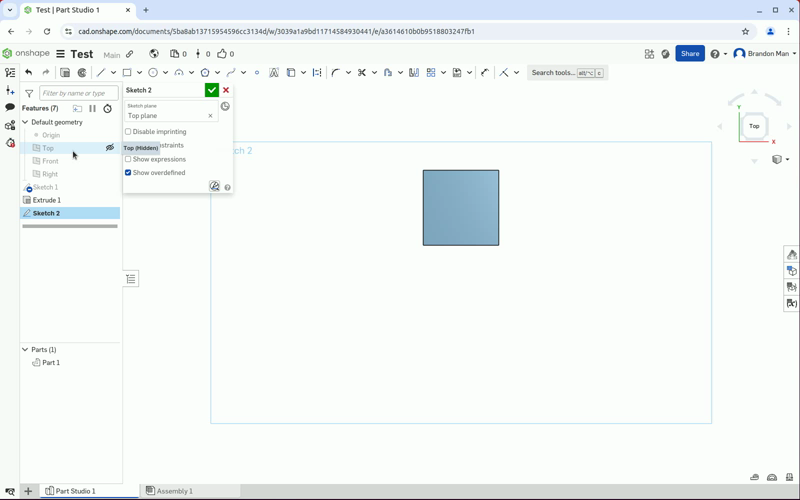
mouse_move(73, 352)
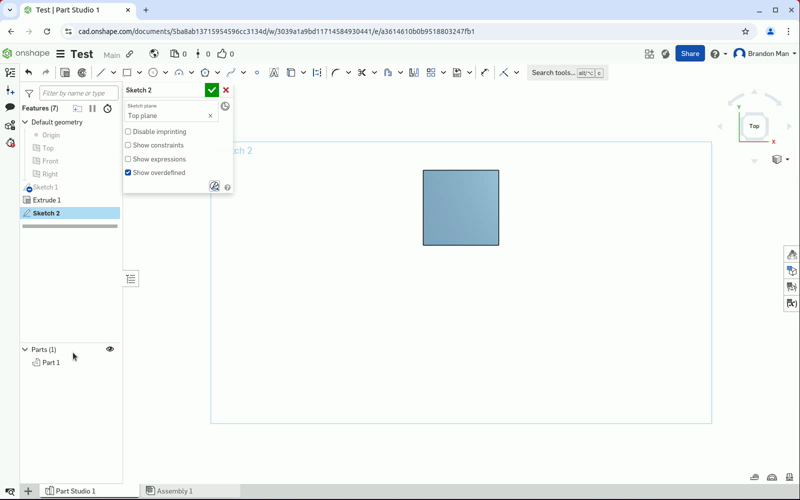
key(y)
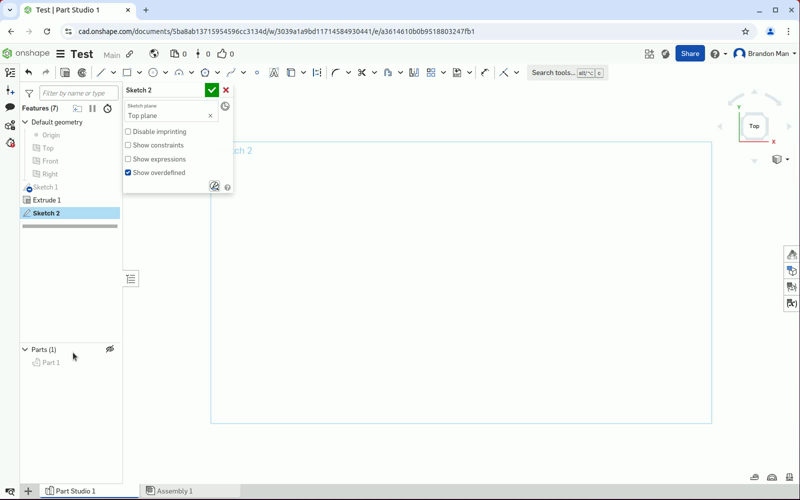
key(l)
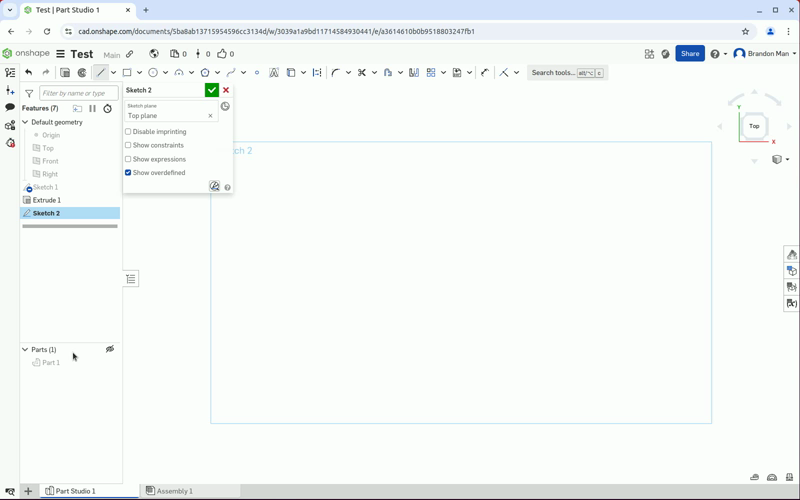
key_down(shift)
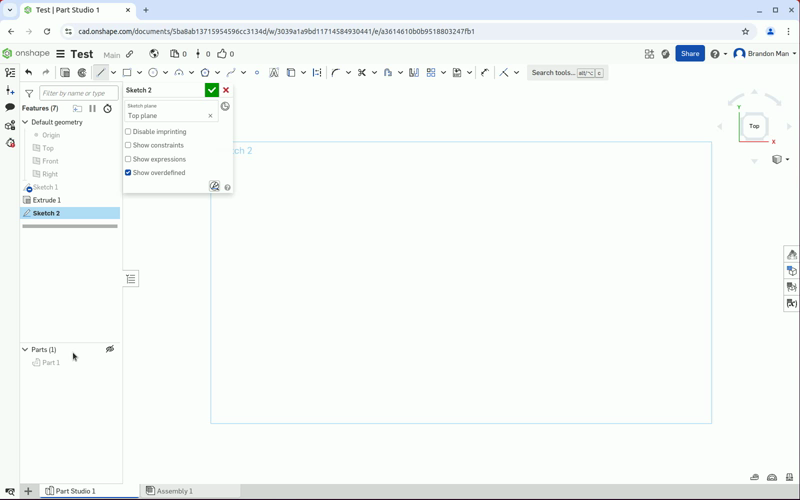
mouse_move(385, 320)
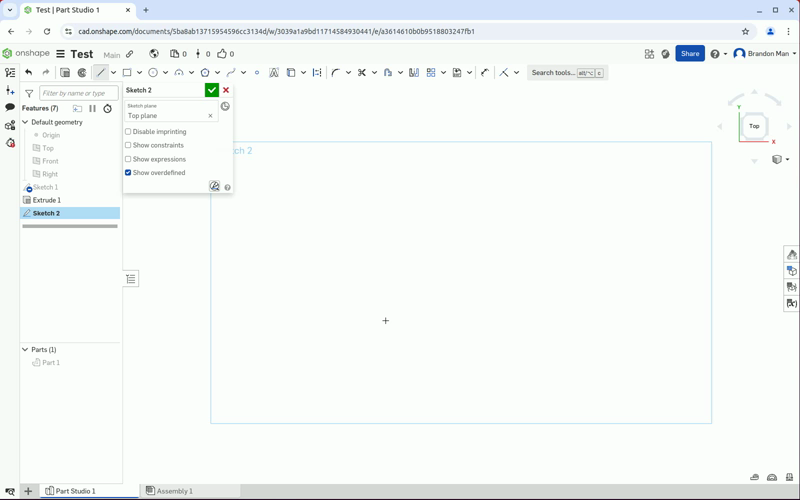
click(385, 320)
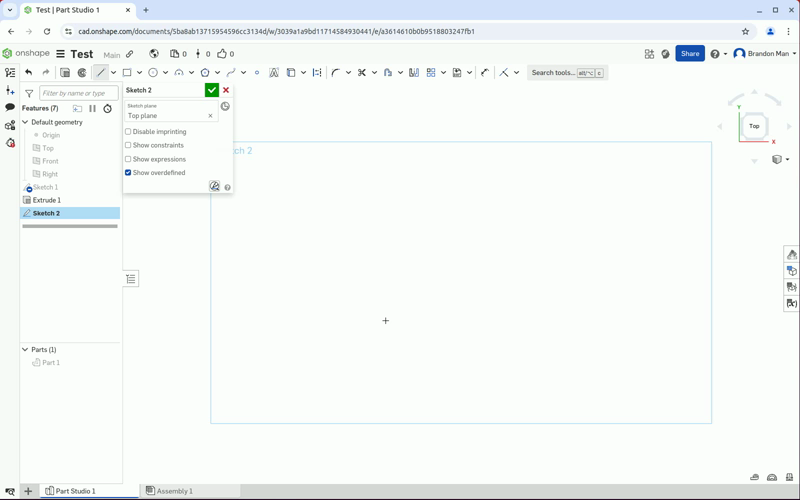
key_up(shift)
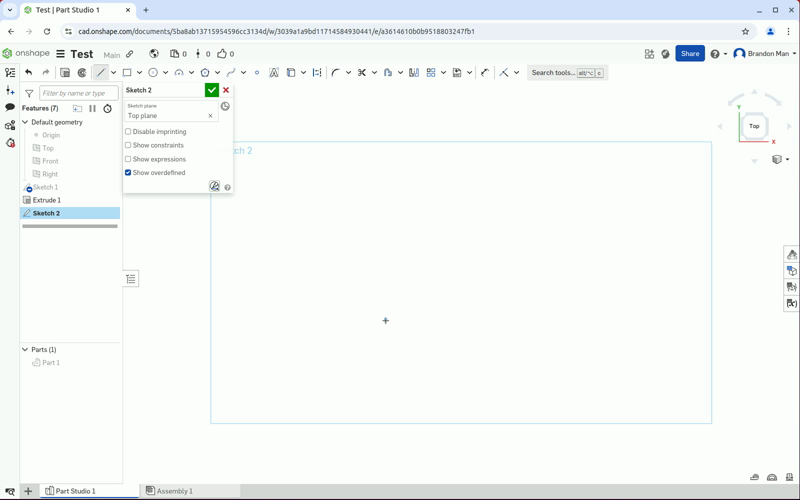
key_down(shift)
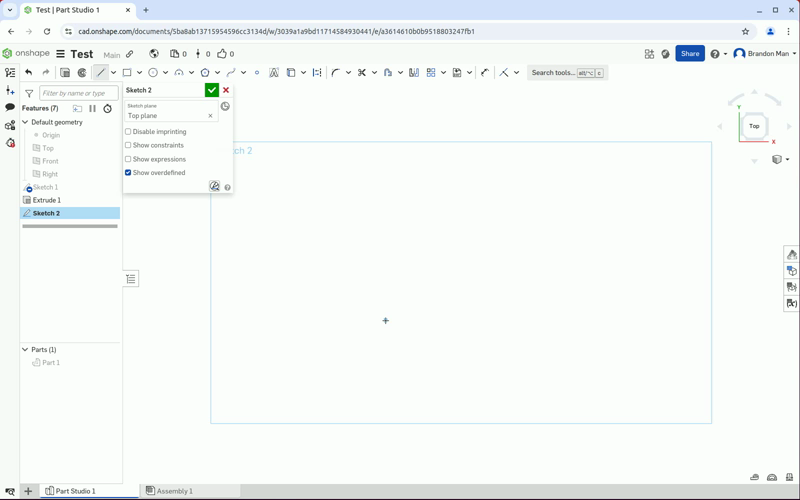
mouse_move(535, 320)
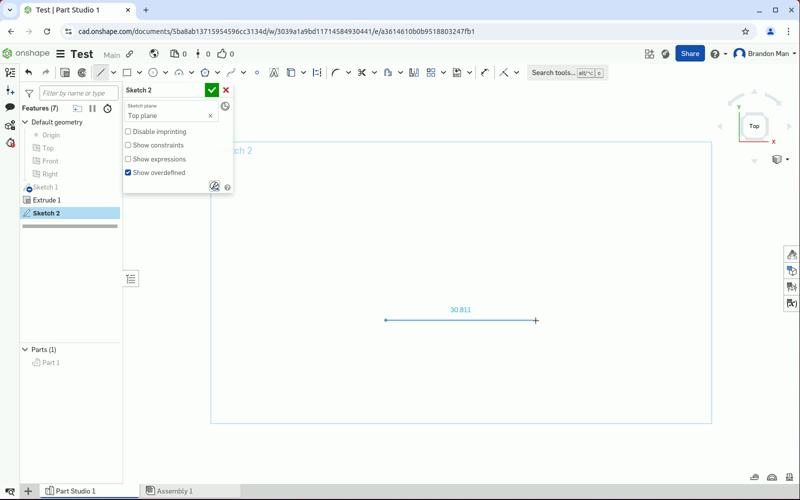
click(535, 320)
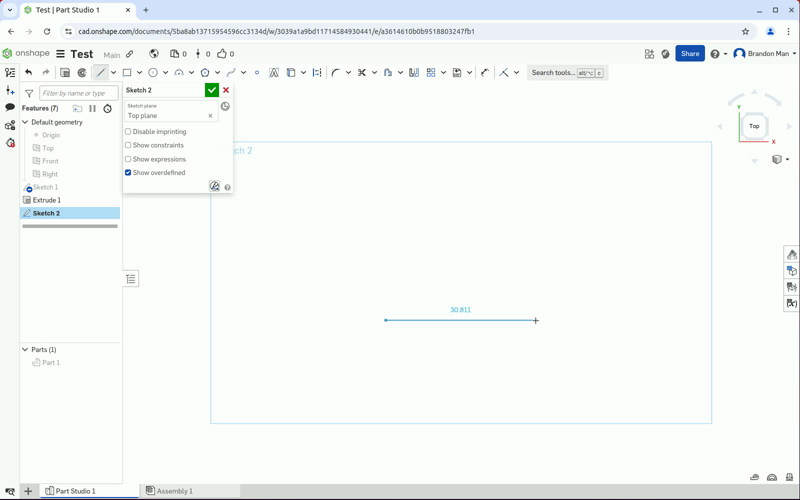
key_up(shift)
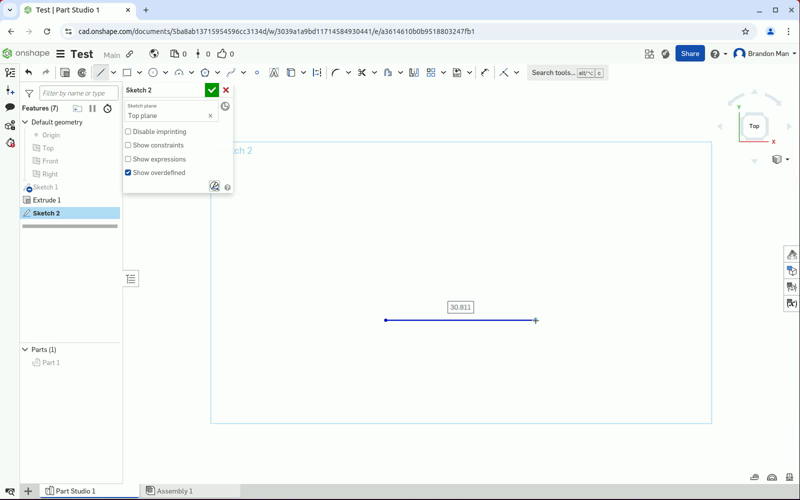
key_down(shift)
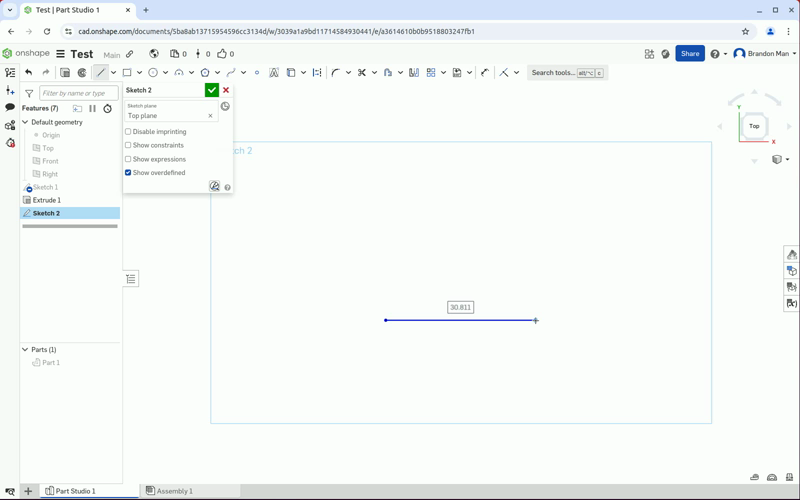
mouse_move(535, 244)
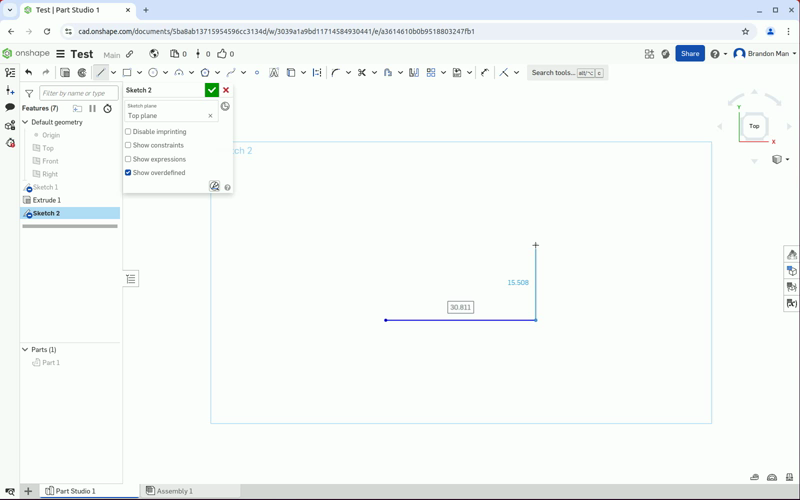
click(535, 244)
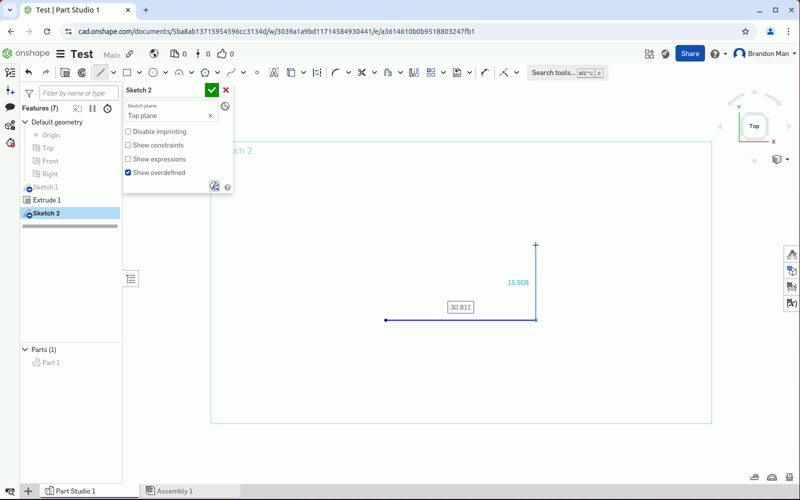
key_up(shift)
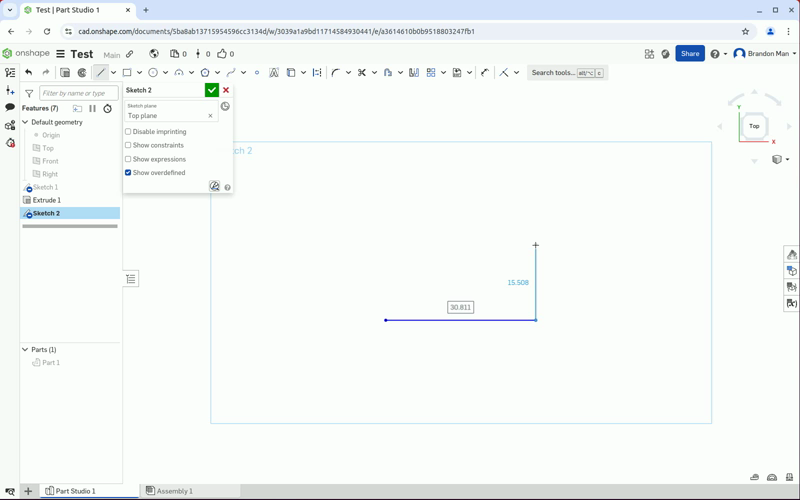
key_down(shift)
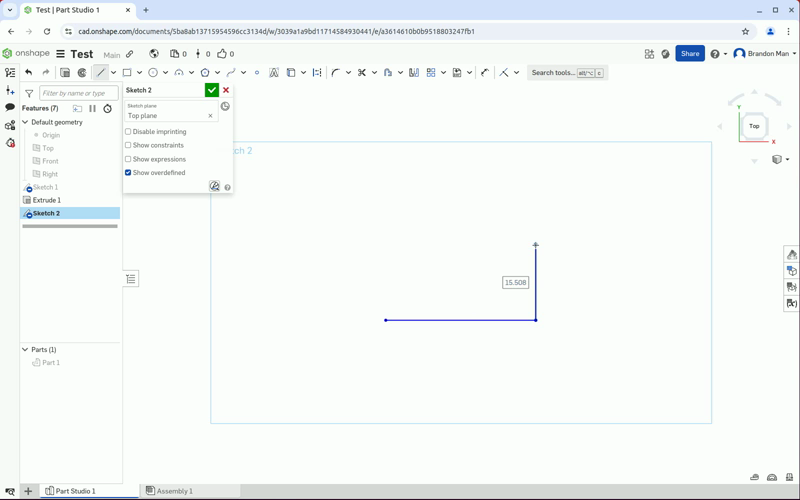
mouse_move(565, 244)
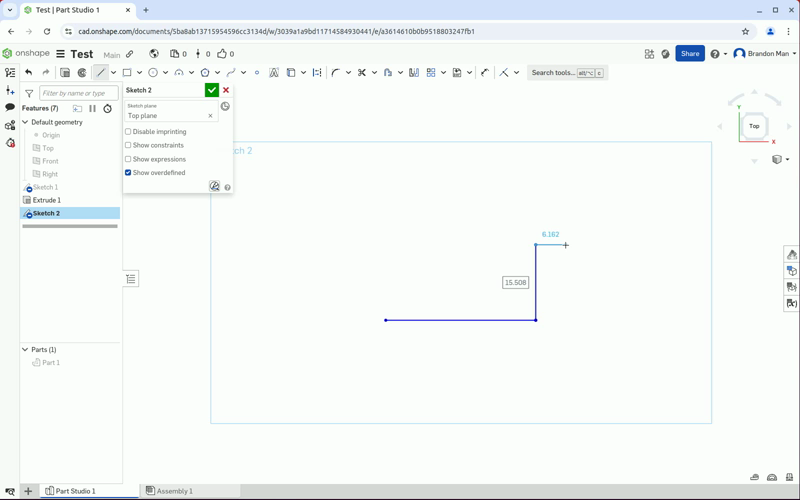
mouse_move(497, 244)
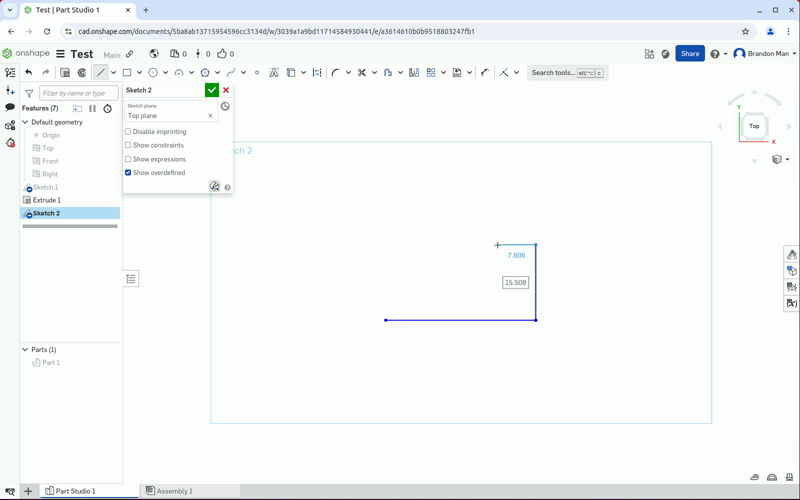
click(497, 244)
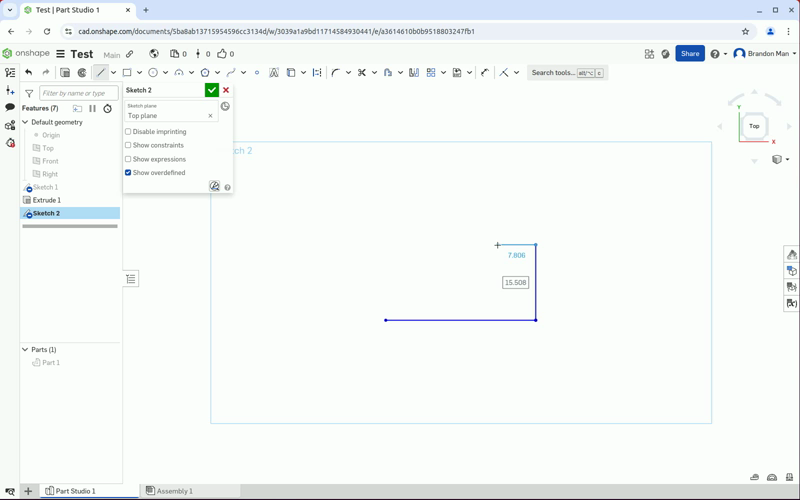
key_up(shift)
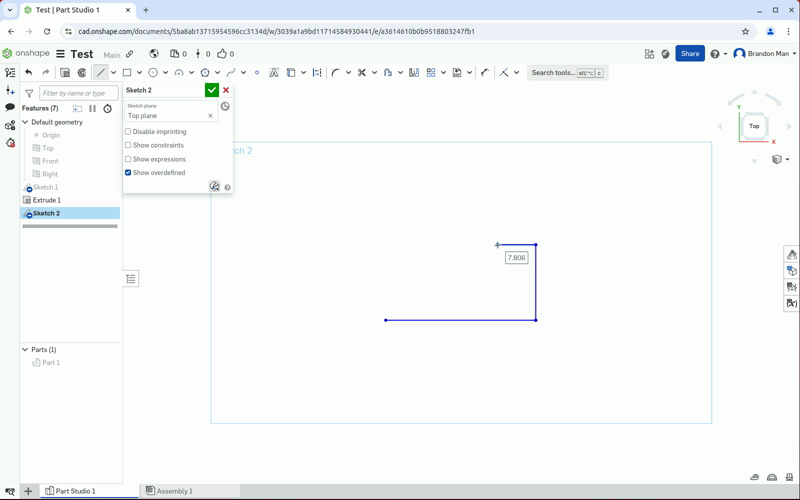
key_down(shift)
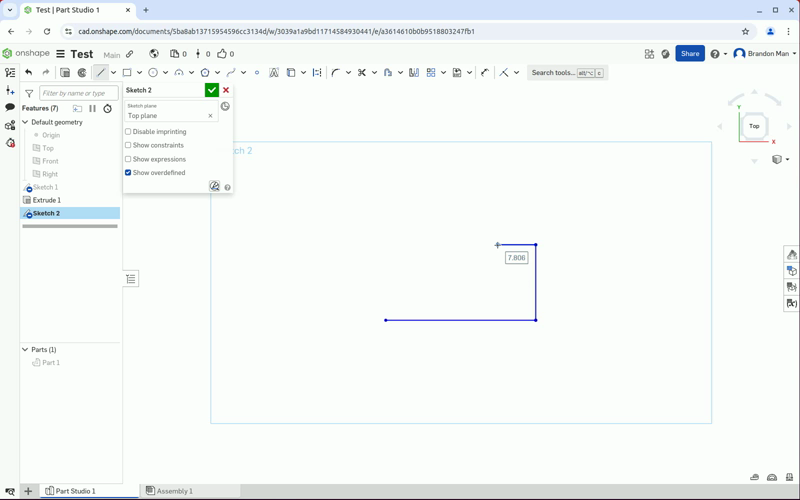
mouse_move(527, 244)
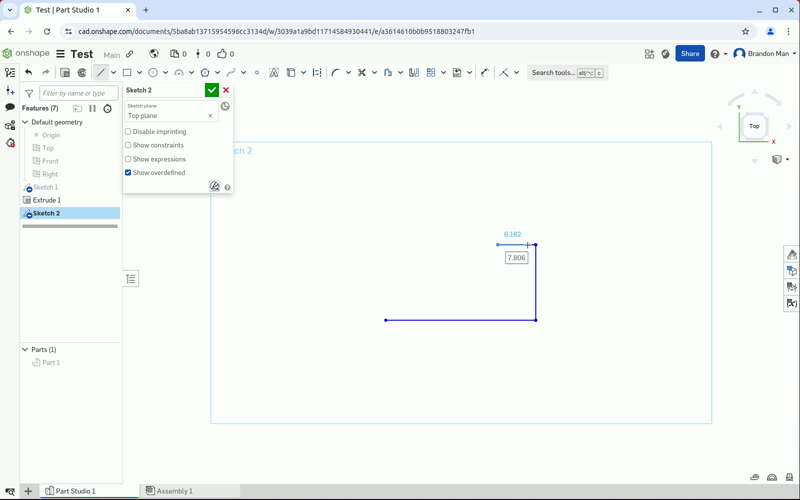
mouse_move(461, 244)
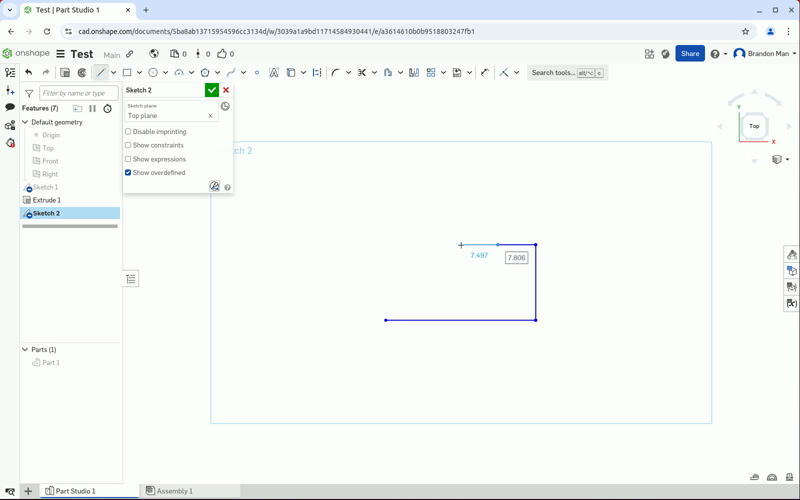
click(461, 244)
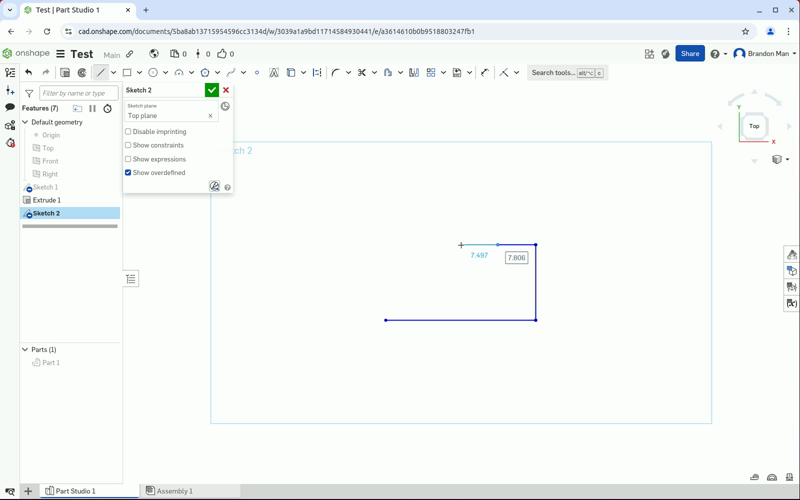
key_up(shift)
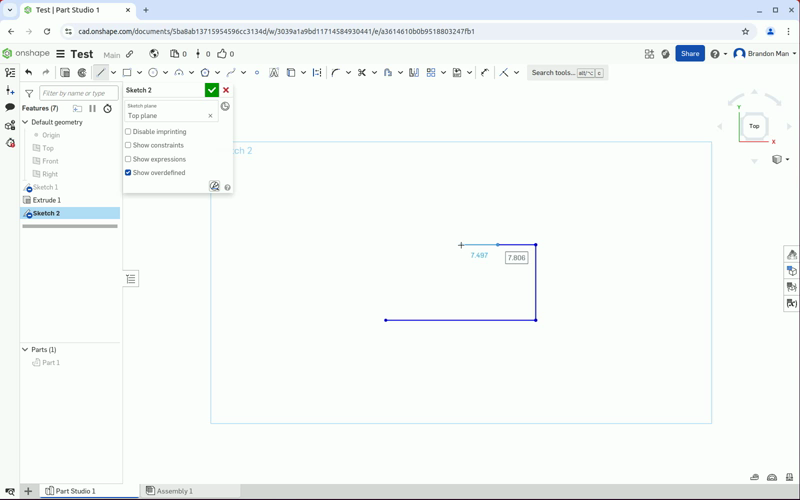
key_down(shift)
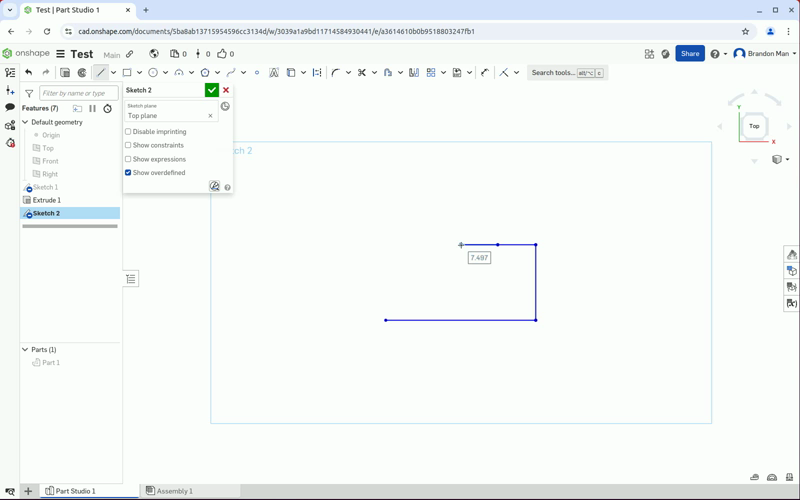
mouse_move(491, 244)
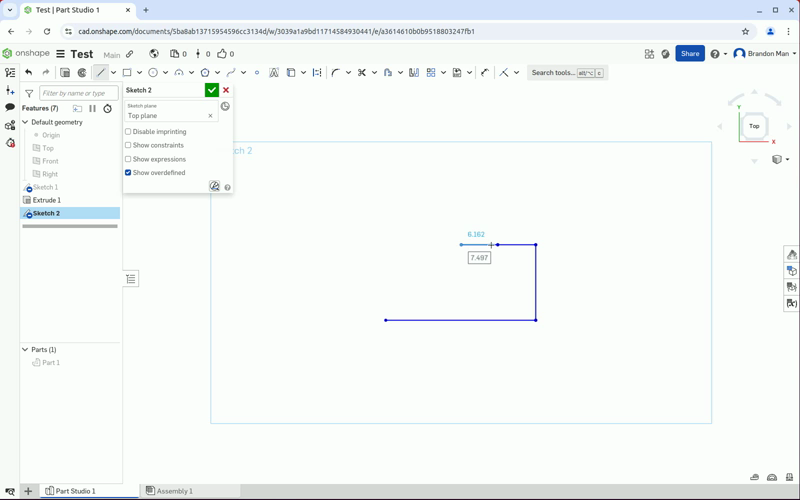
mouse_move(423, 244)
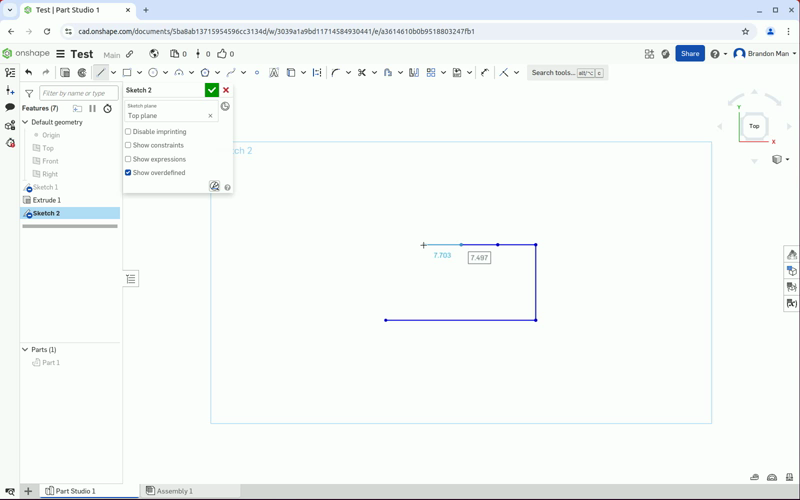
click(423, 244)
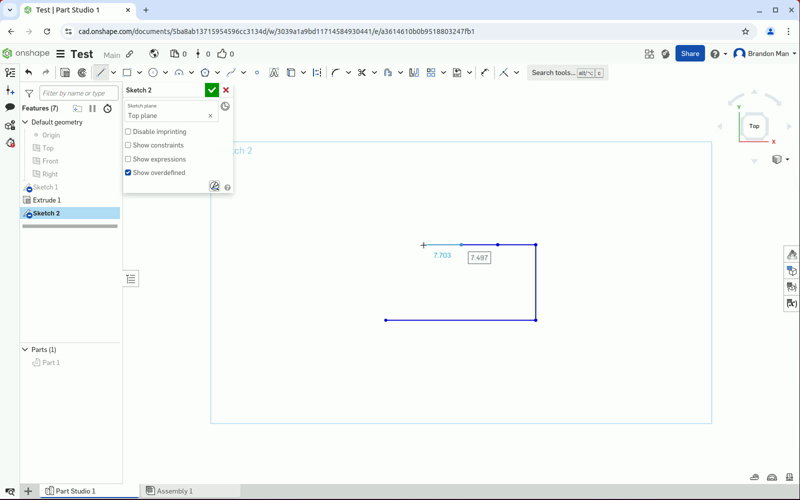
key_up(shift)
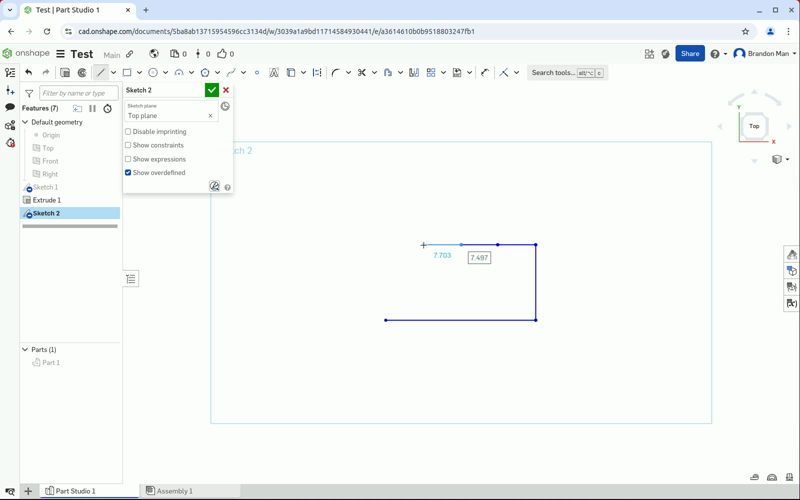
key_down(shift)
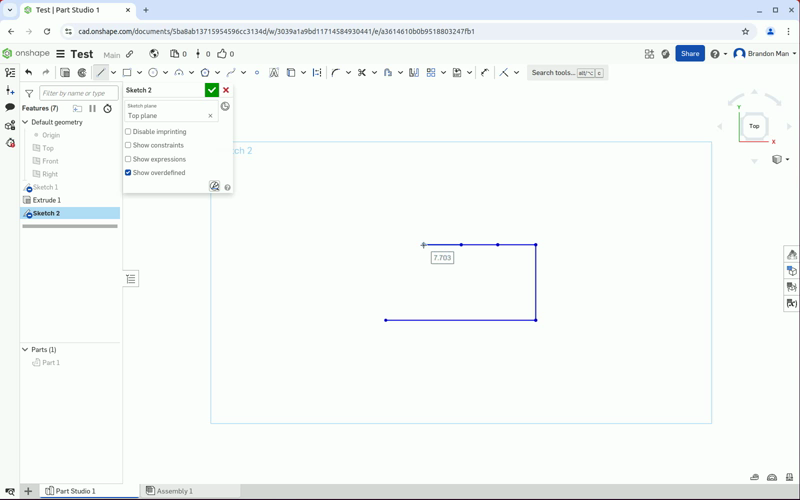
mouse_move(453, 244)
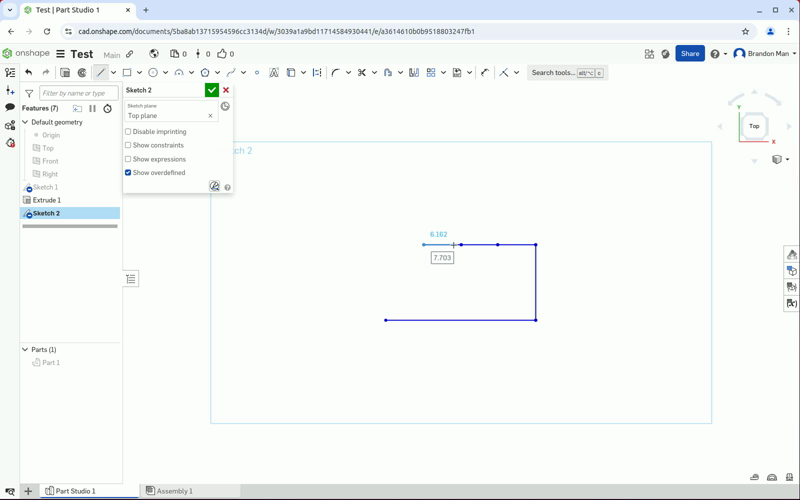
mouse_move(385, 244)
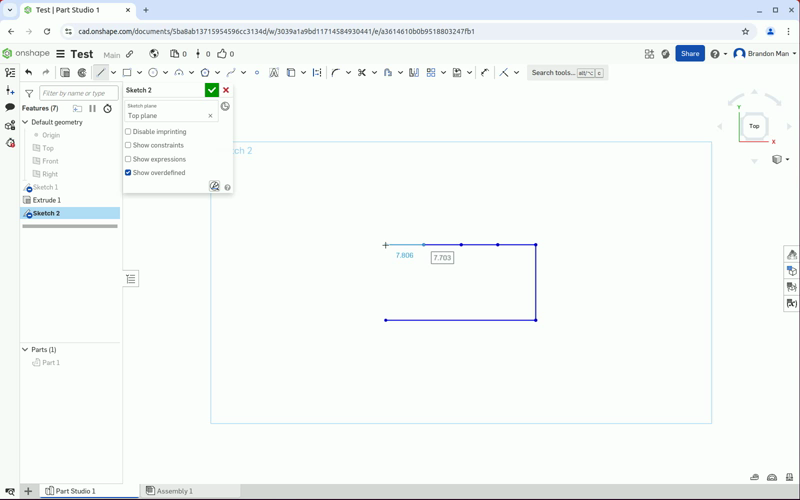
click(385, 244)
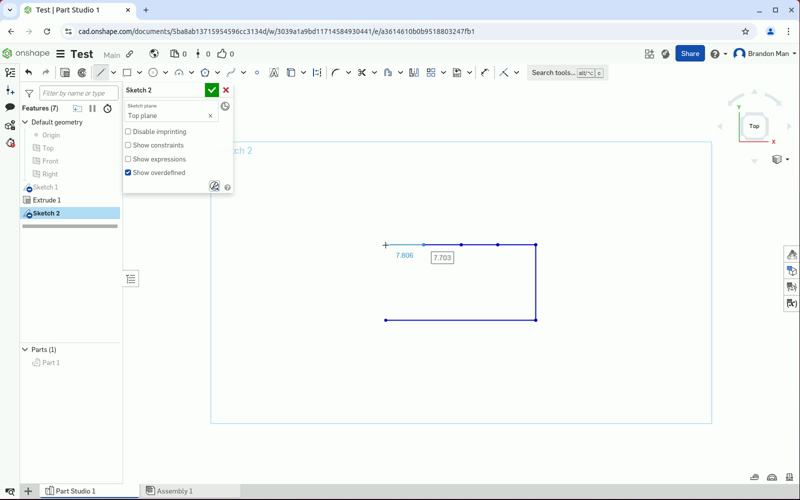
key_up(shift)
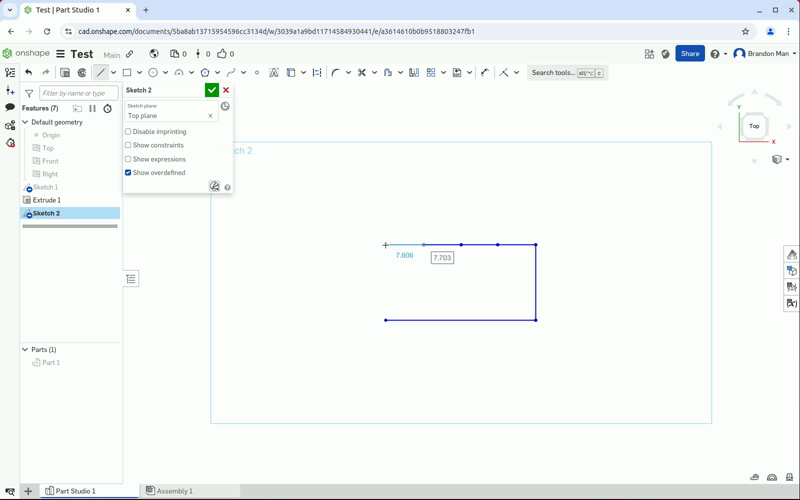
key_down(shift)
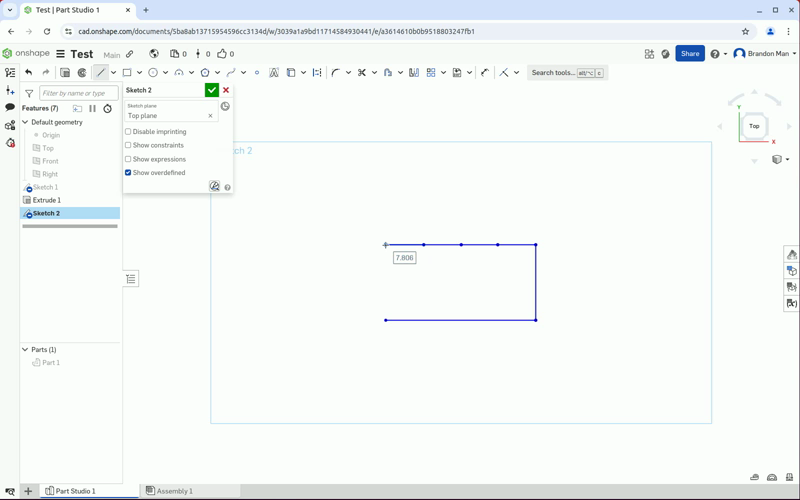
mouse_move(385, 320)
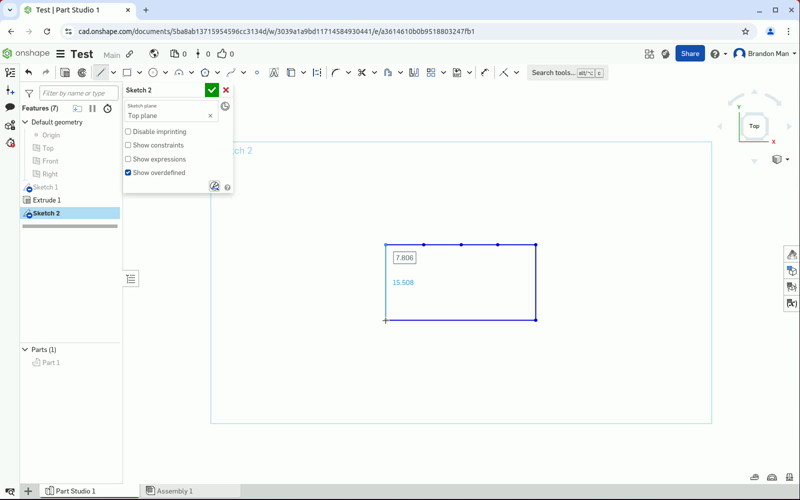
key_up(shift)
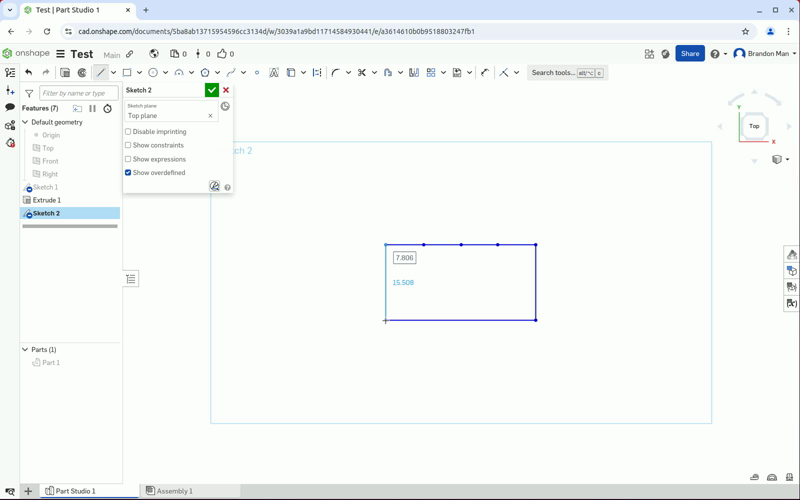
click(385, 320)
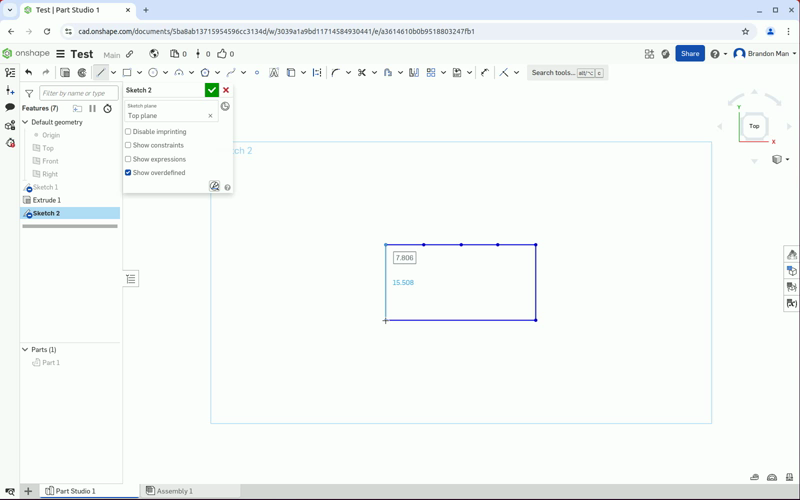
key(esc)
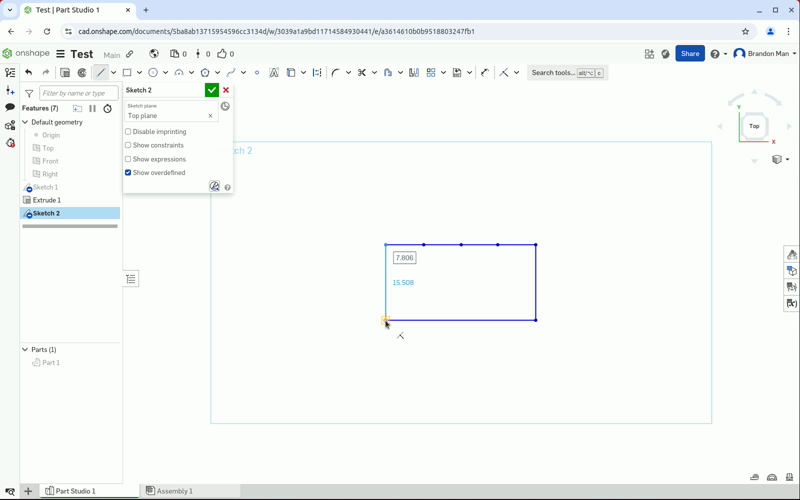
mouse_move(527, 281)
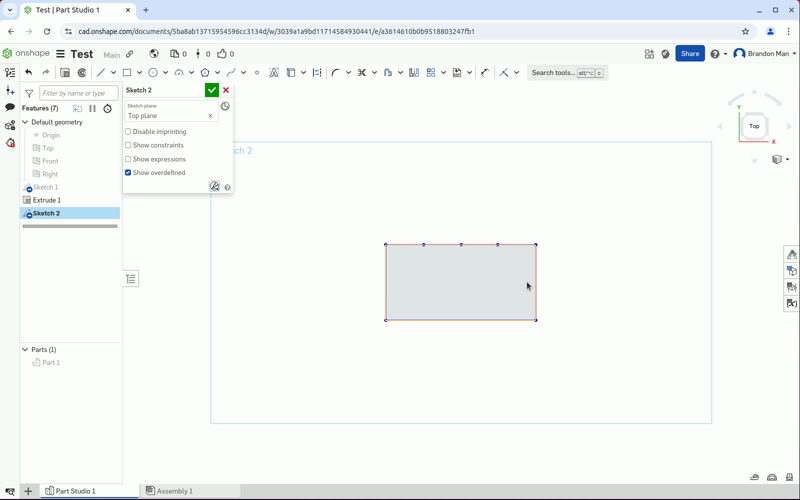
click(527, 281)
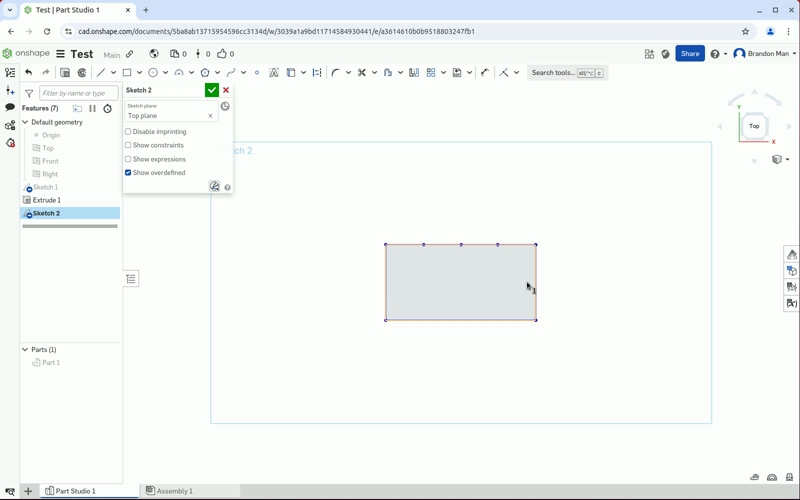
mouse_move(73, 352)
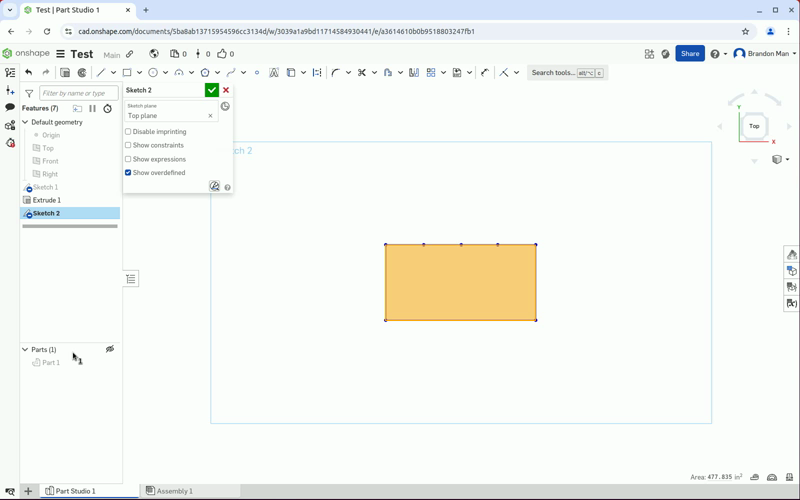
key(shift+y)
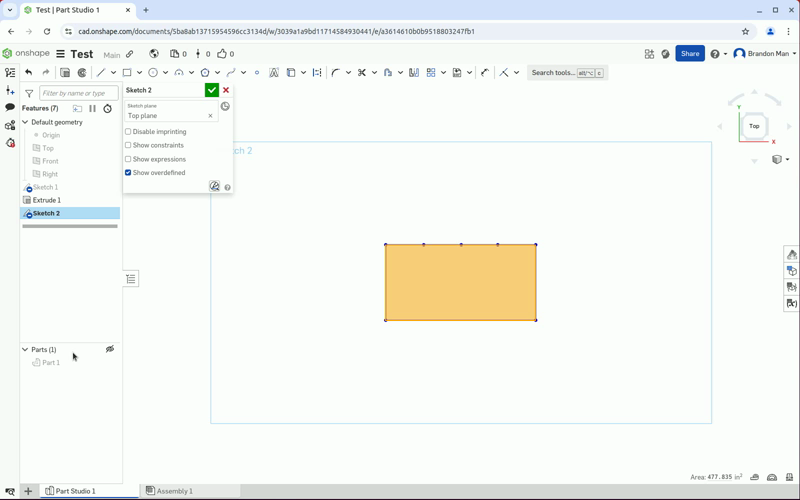
key(shift+e)
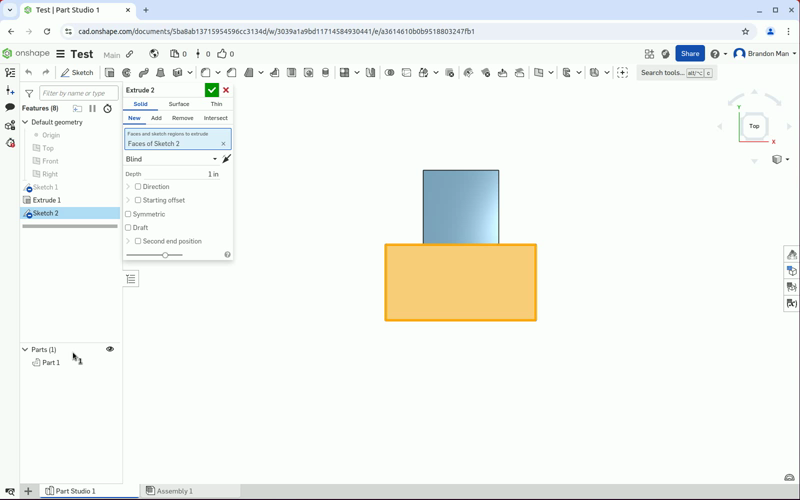
mouse_move(143, 106)
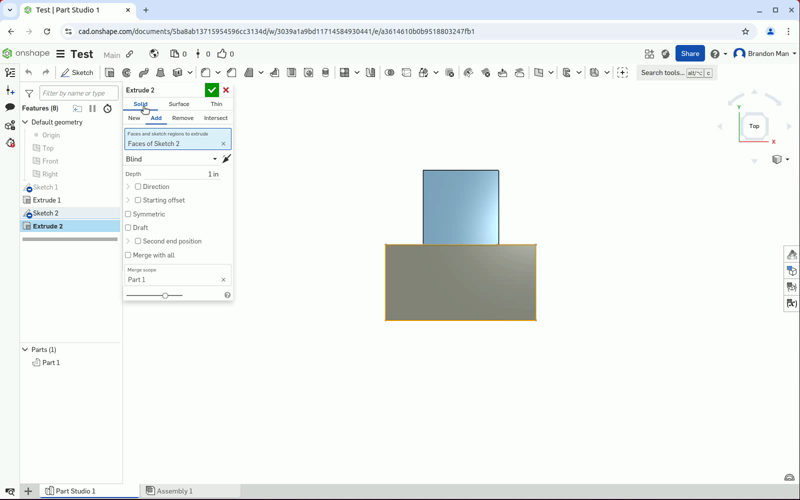
click(143, 106)
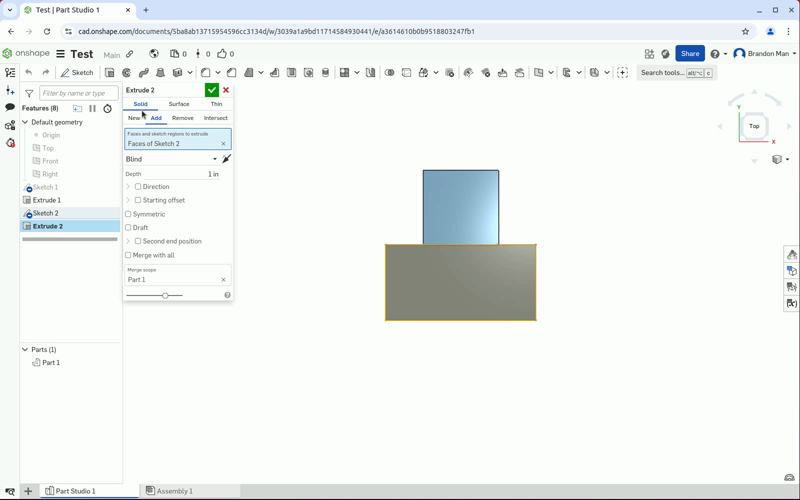
mouse_move(137, 120)
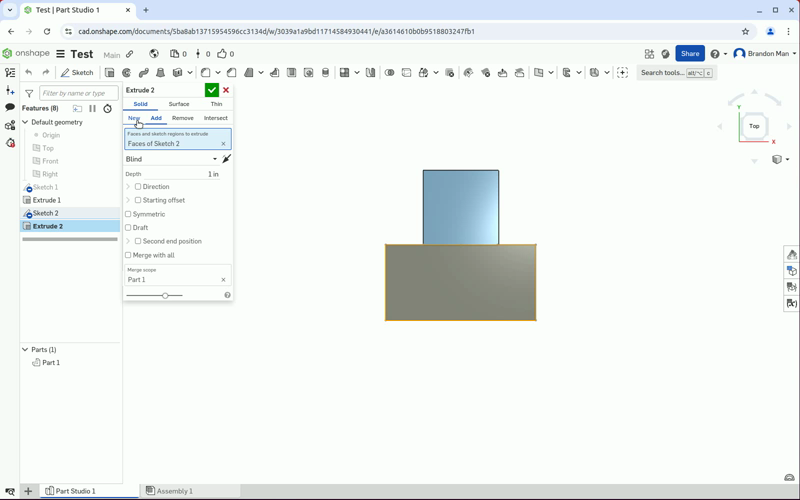
click(137, 120)
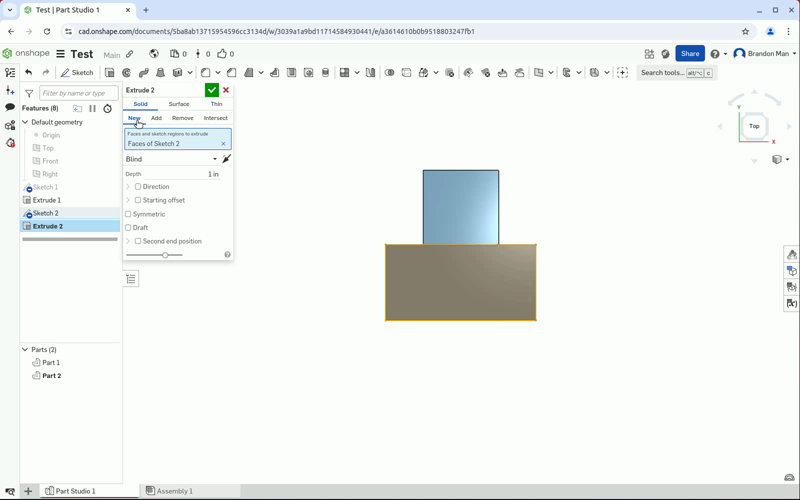
key(tab, 4)
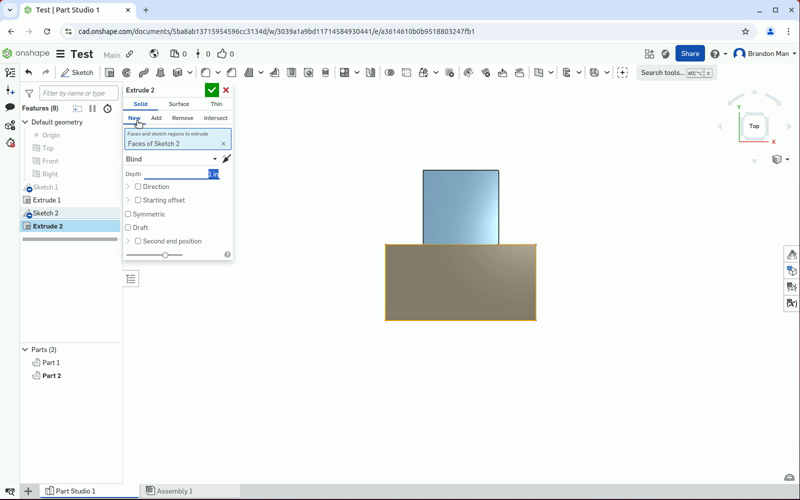
text(-23.108)
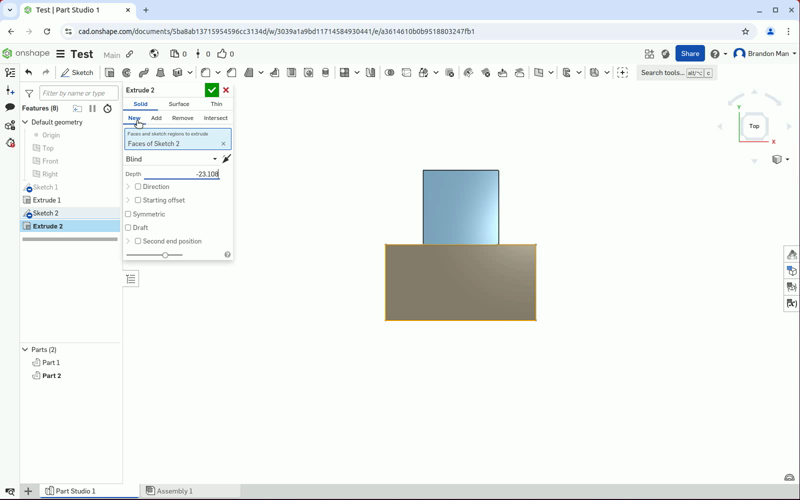
key(tab, 3)
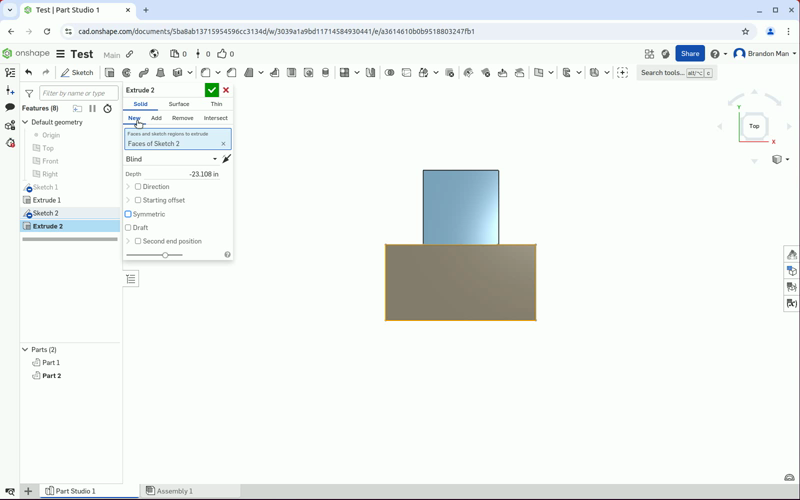
key(space)
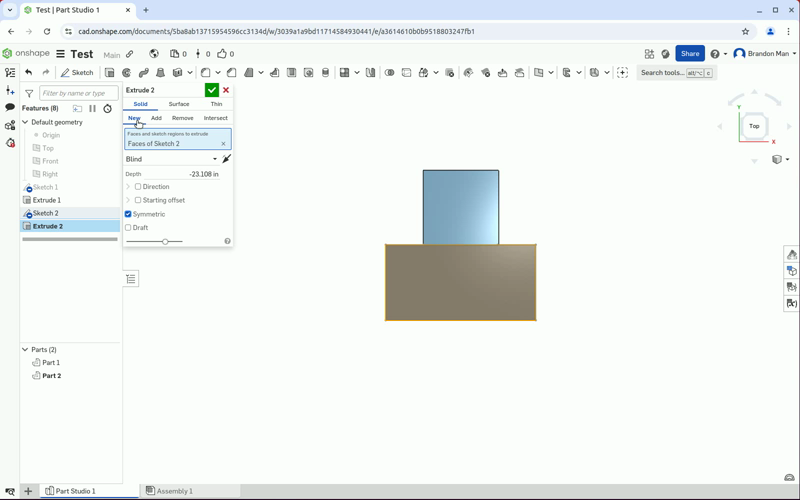
key(enter)
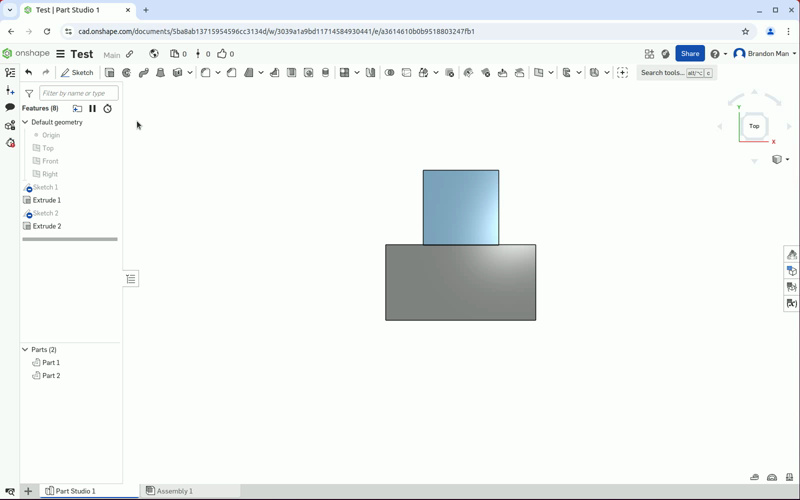
key(shift+h)
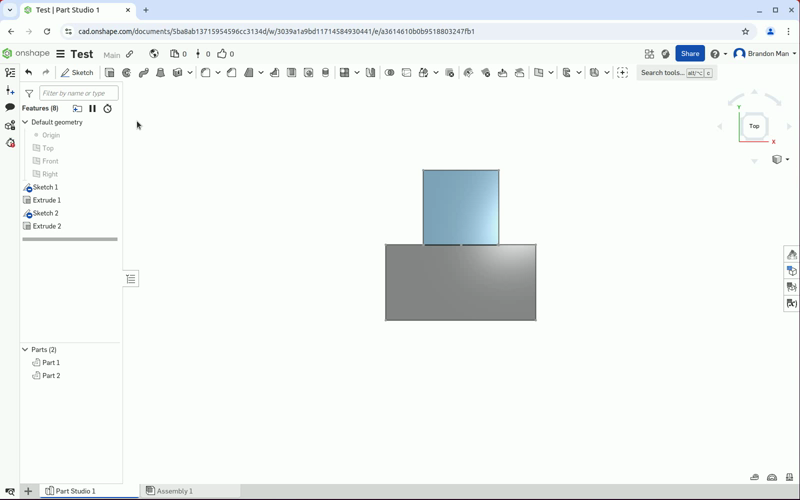
key(shift+h)
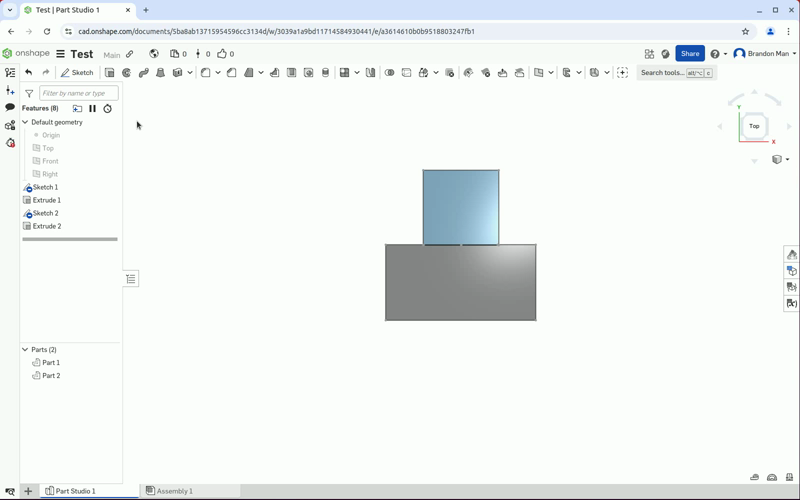
key(shift+7)
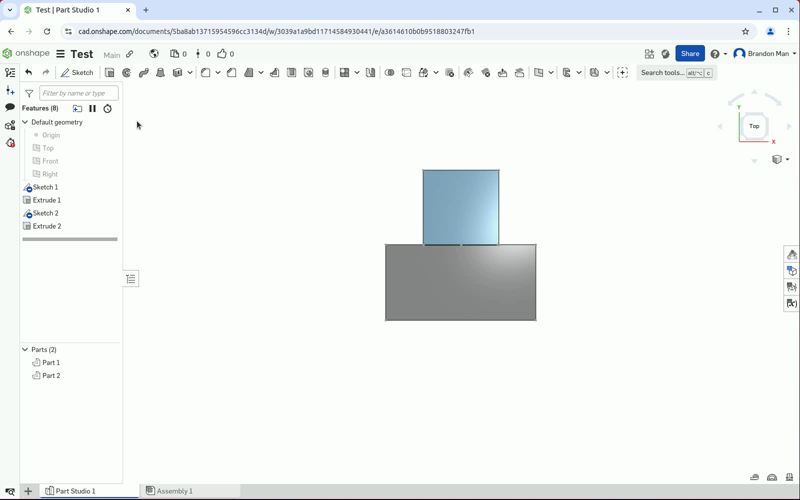
key(up, 3)
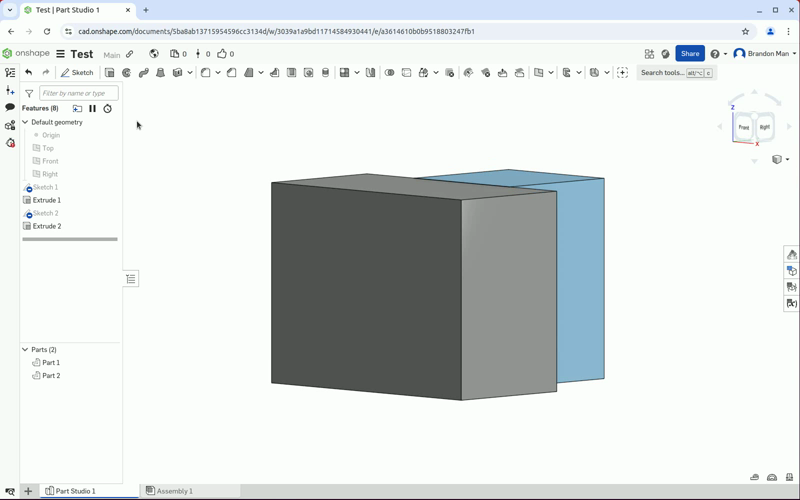
key(left, 3)
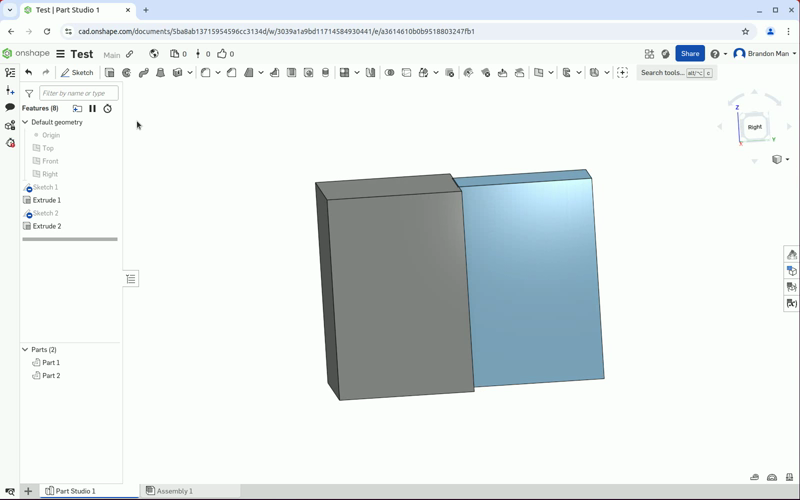
key(right, 3)
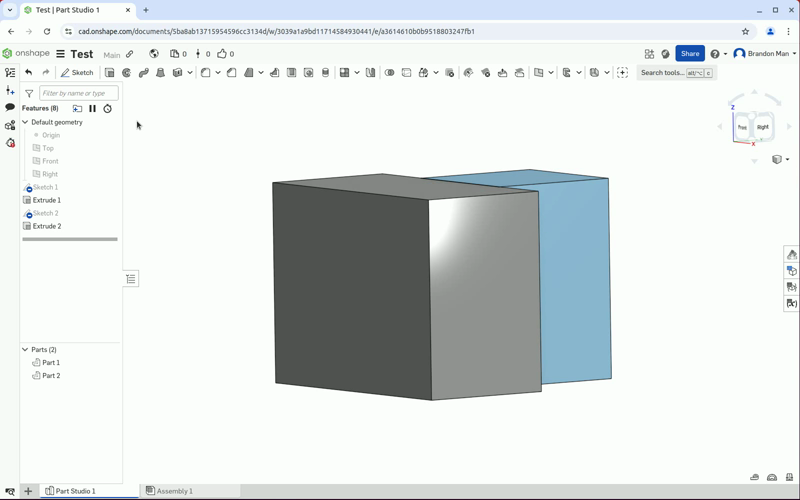
key(down, 3)
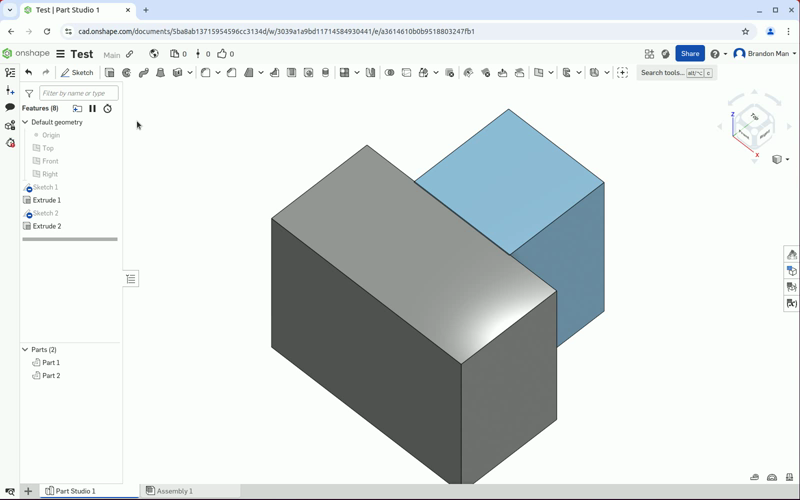
mouse_move(73, 189)
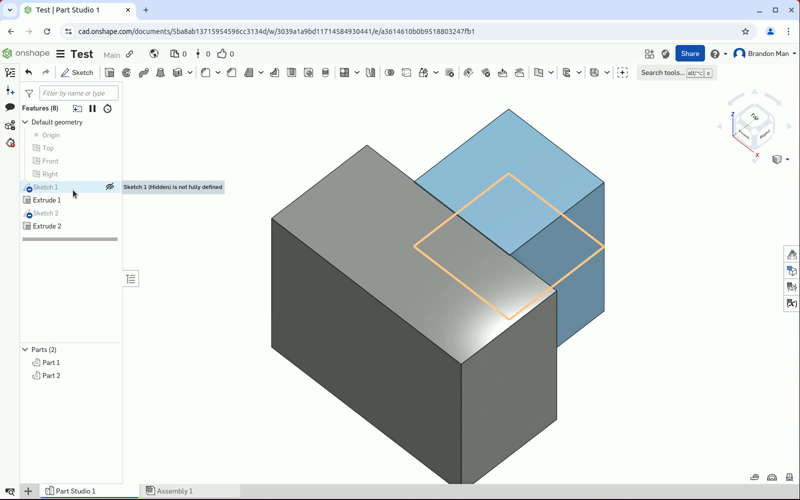
click(73, 189)